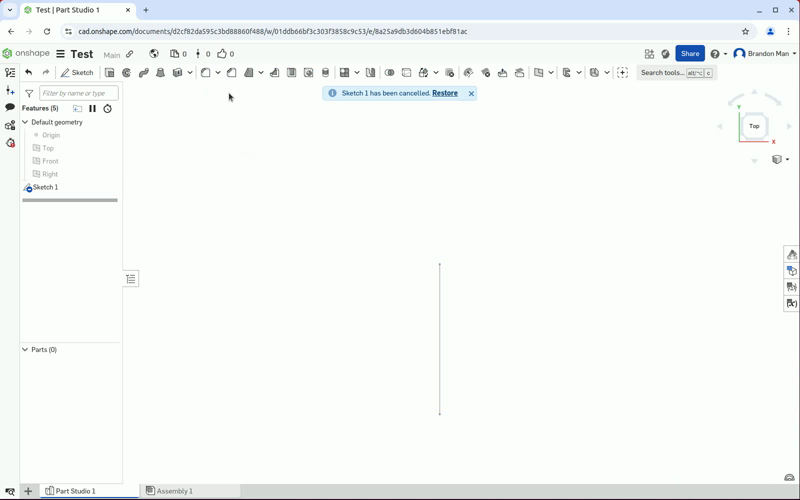
key(shift+h)
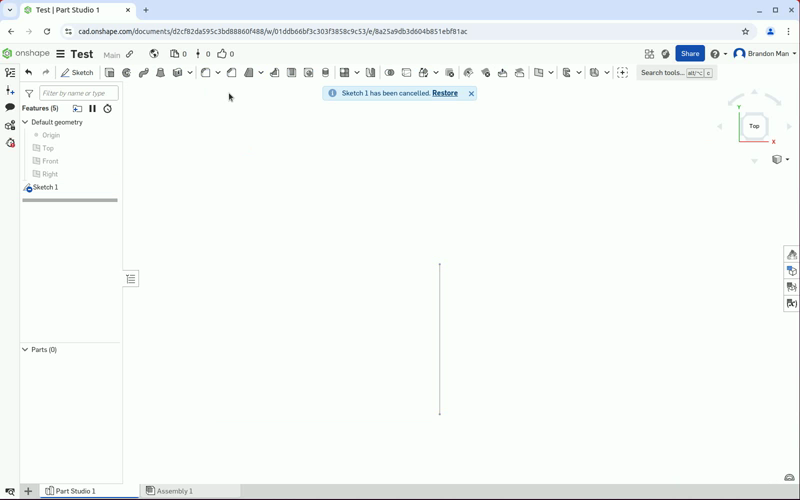
key(shift+s)
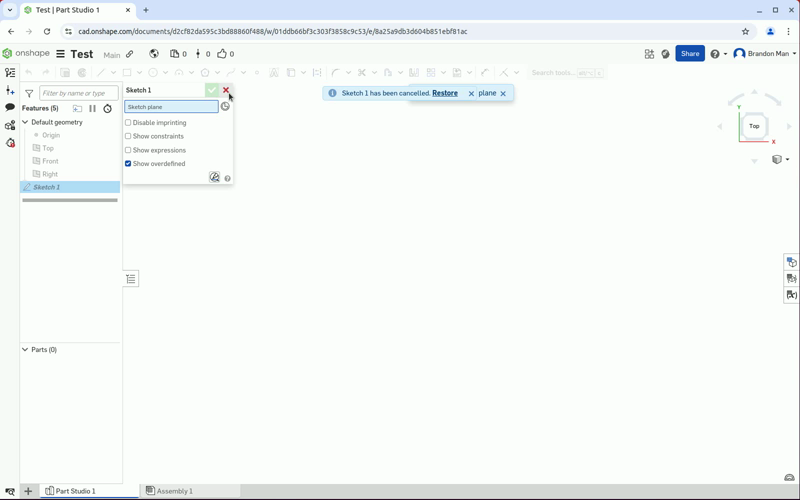
mouse_move(73, 150)
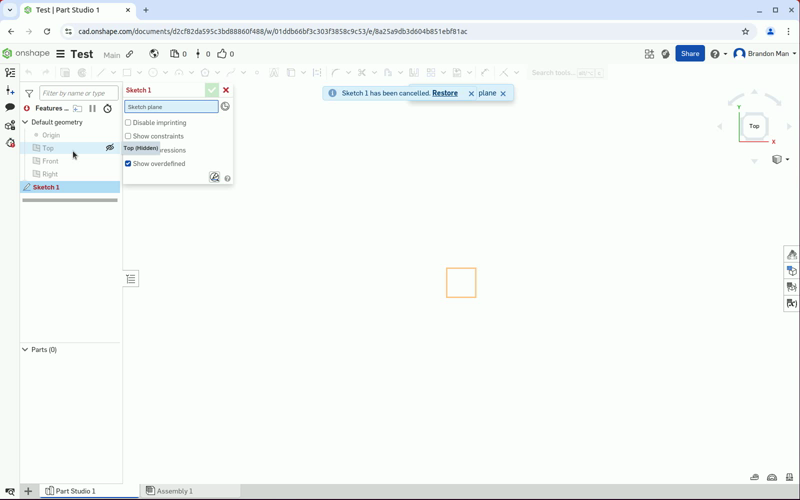
click(73, 150)
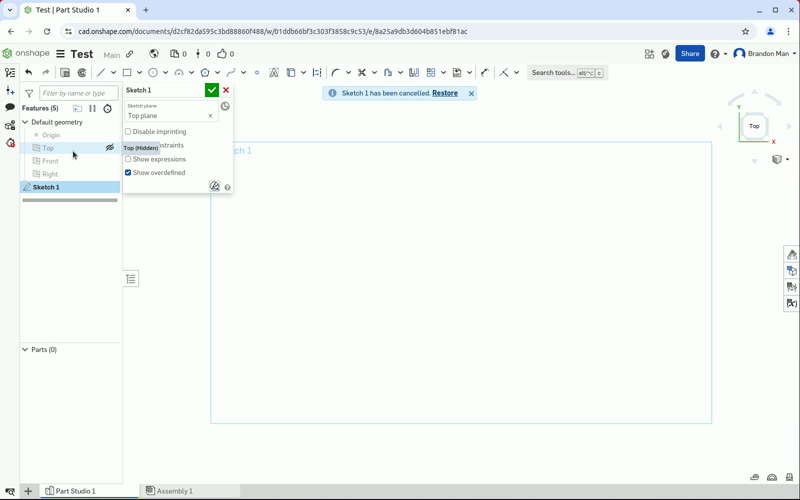
mouse_move(73, 352)
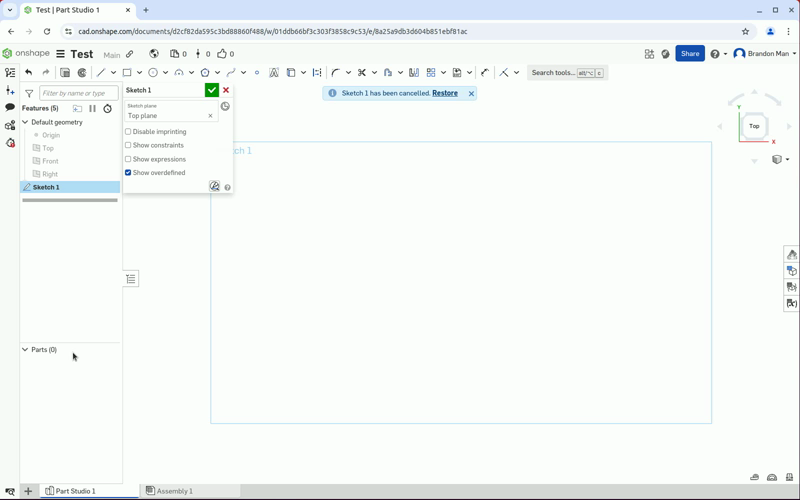
key(y)
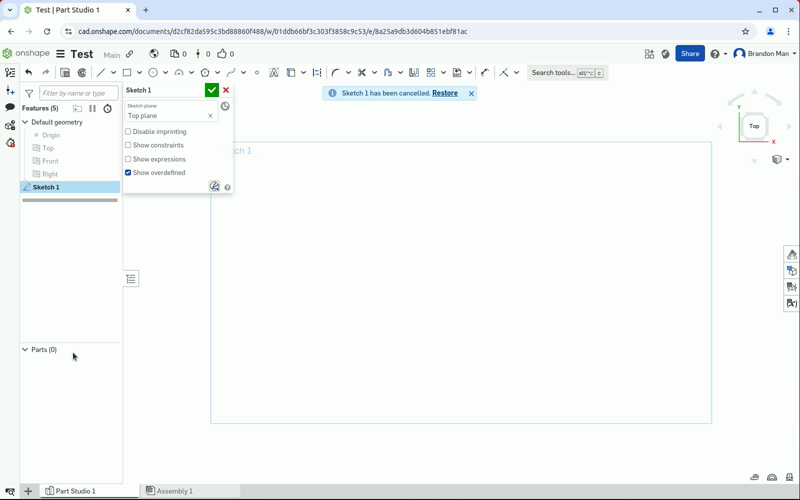
key(l)
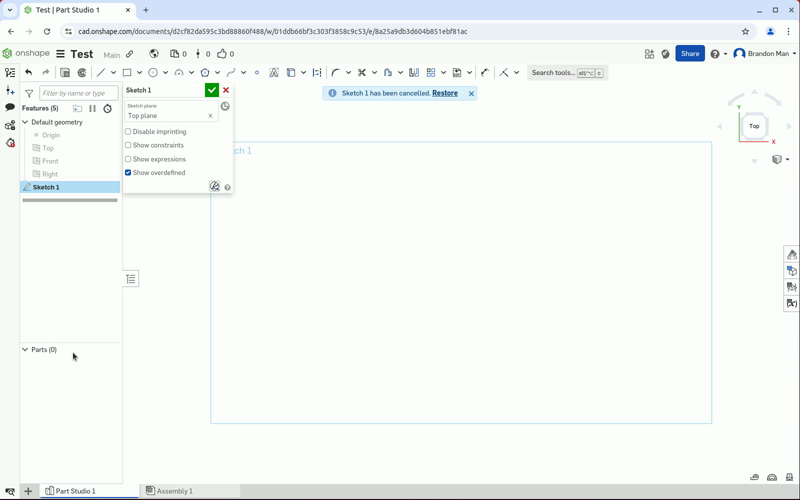
key_down(shift)
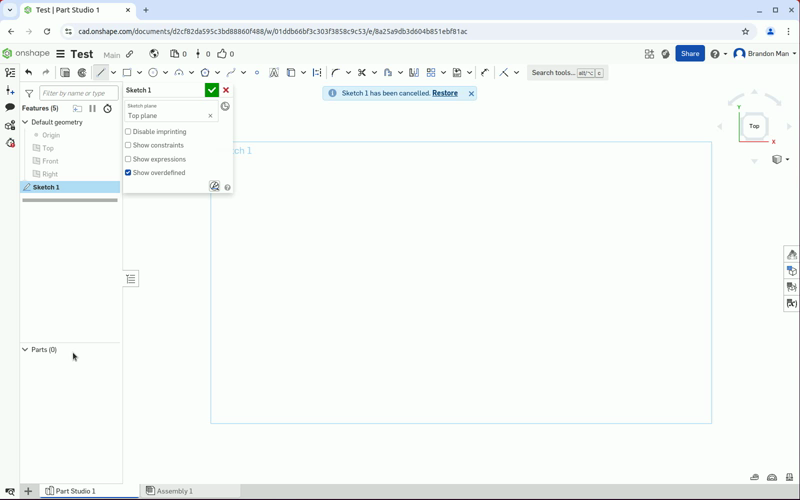
mouse_move(376, 322)
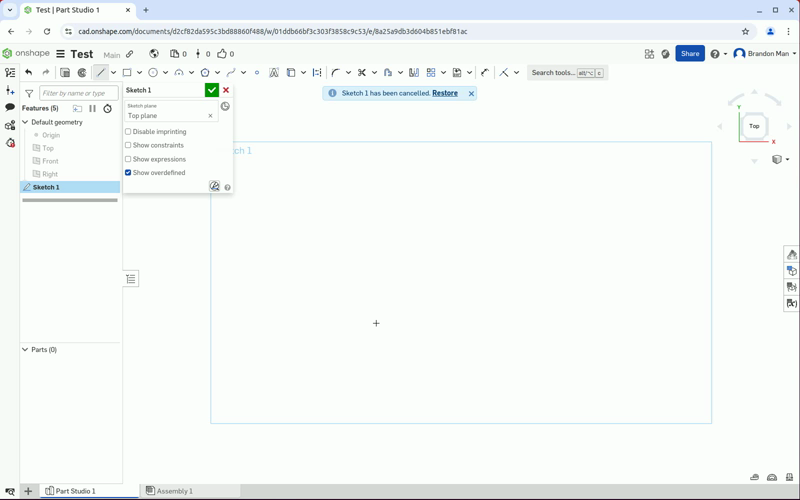
click(376, 322)
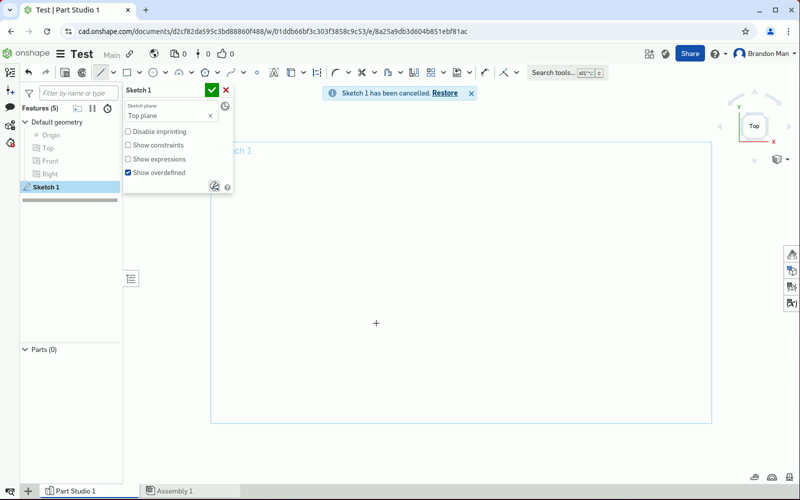
key_up(shift)
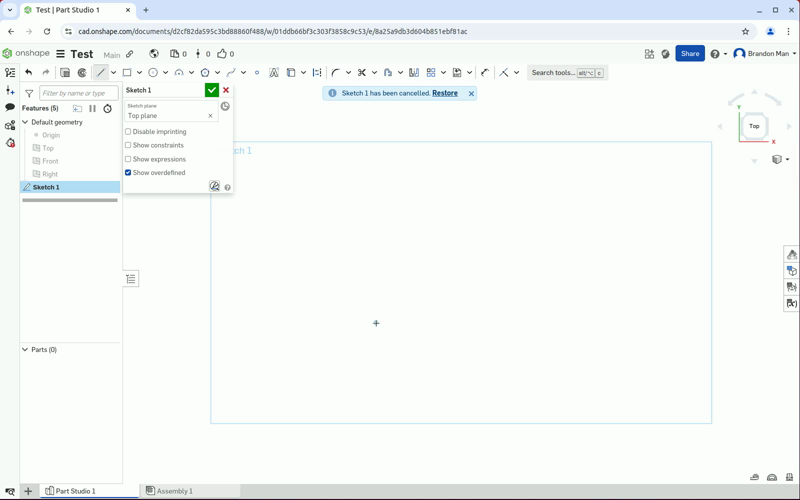
key_down(shift)
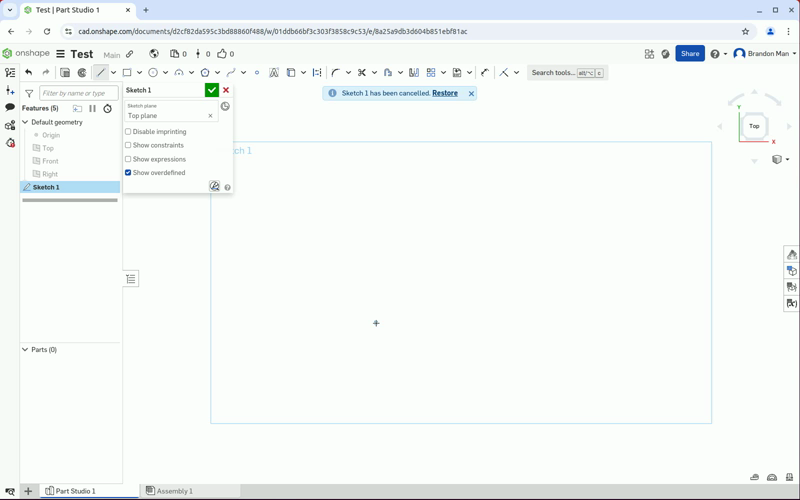
mouse_move(544, 322)
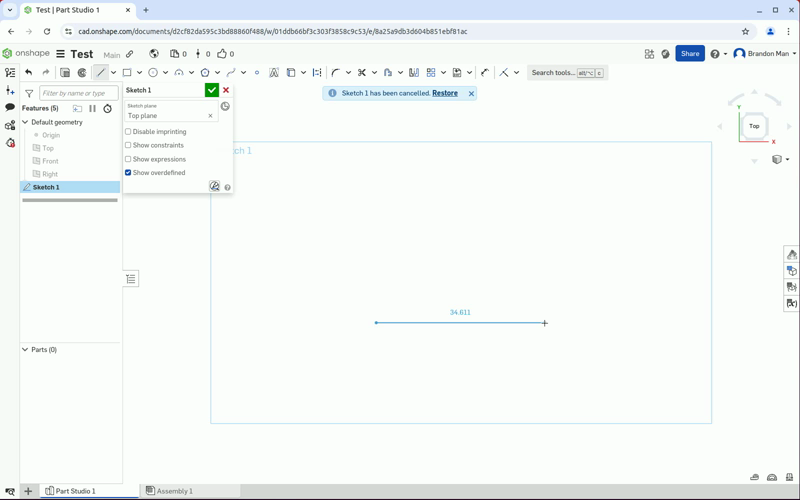
click(544, 322)
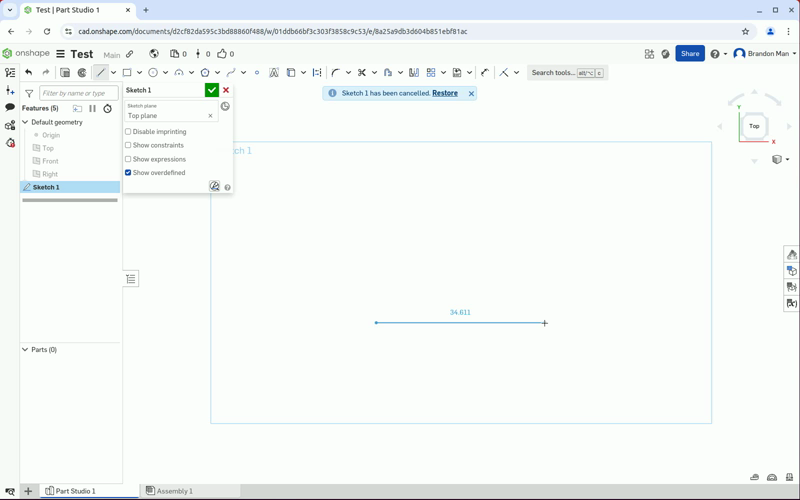
key_up(shift)
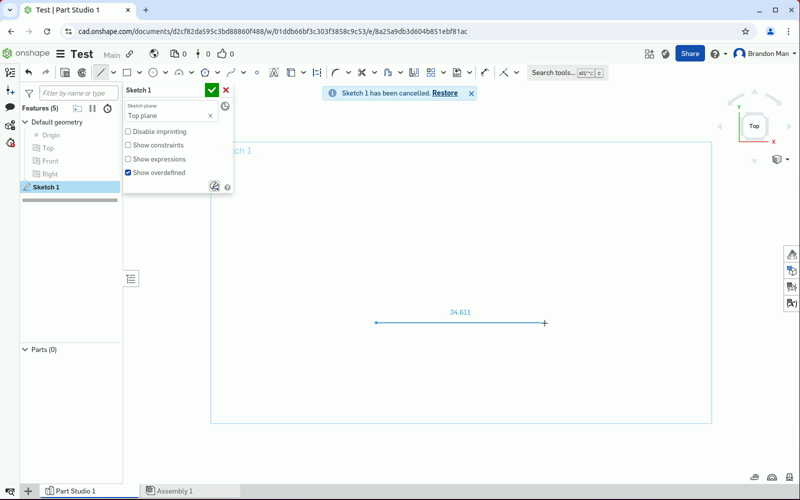
key_down(shift)
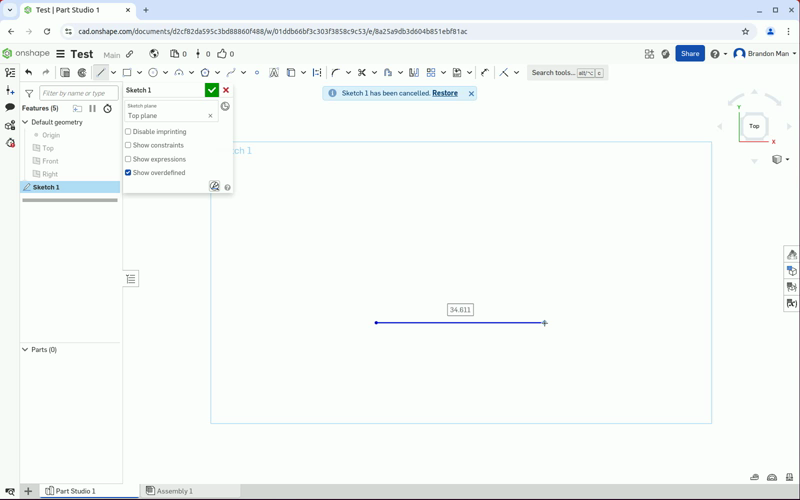
mouse_move(544, 241)
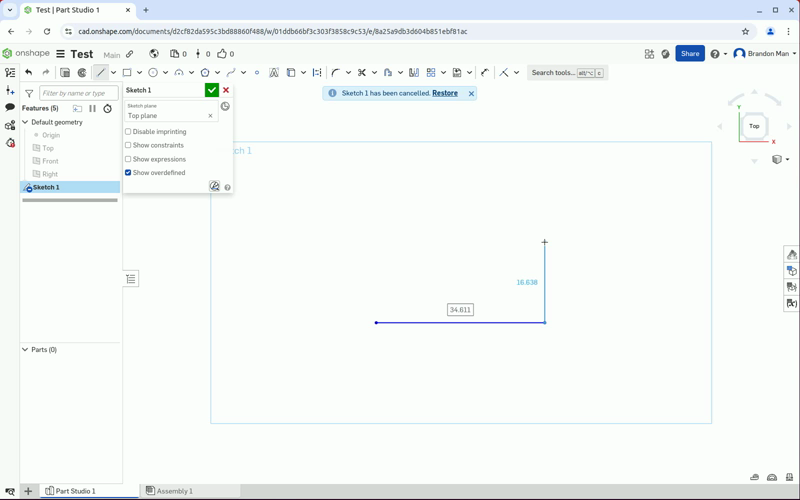
click(544, 241)
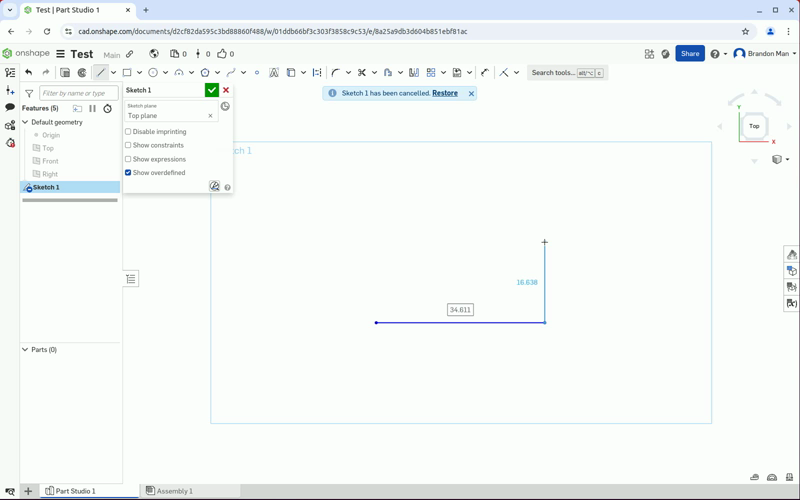
key_up(shift)
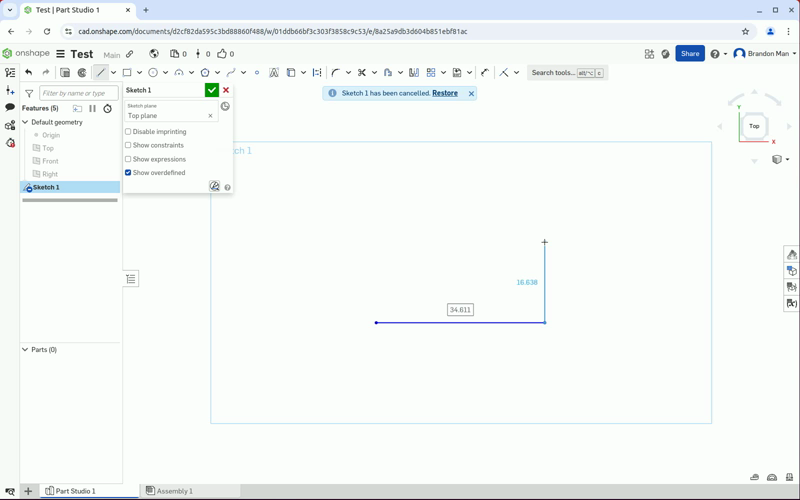
key_down(shift)
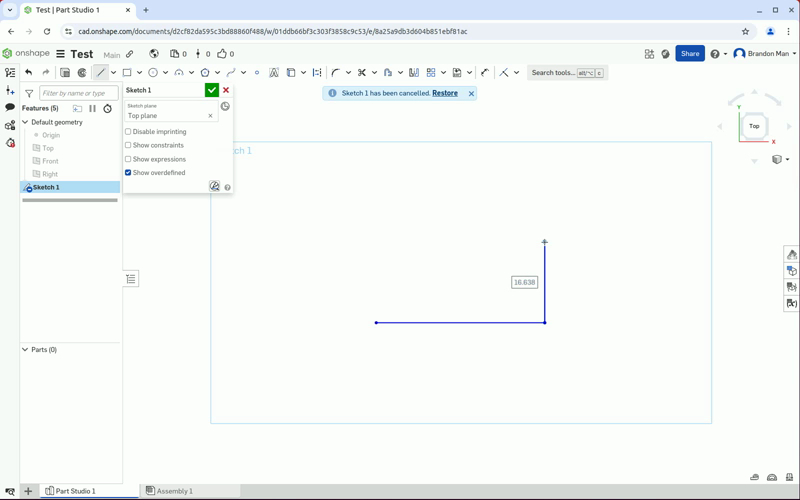
mouse_move(376, 241)
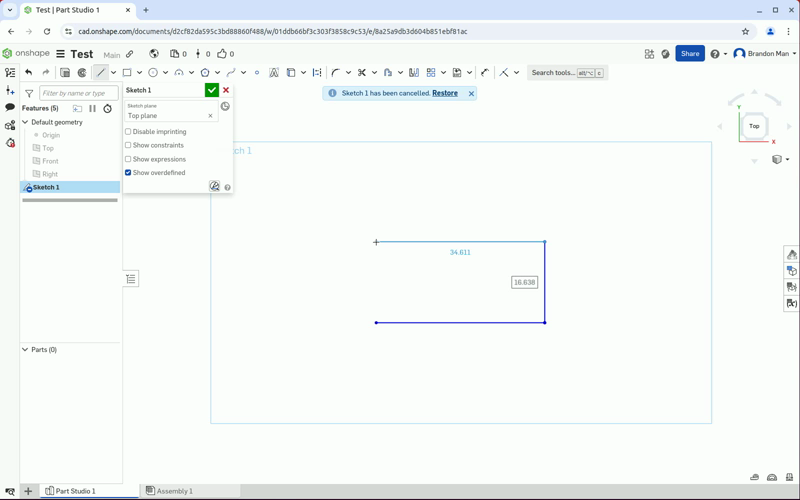
click(376, 241)
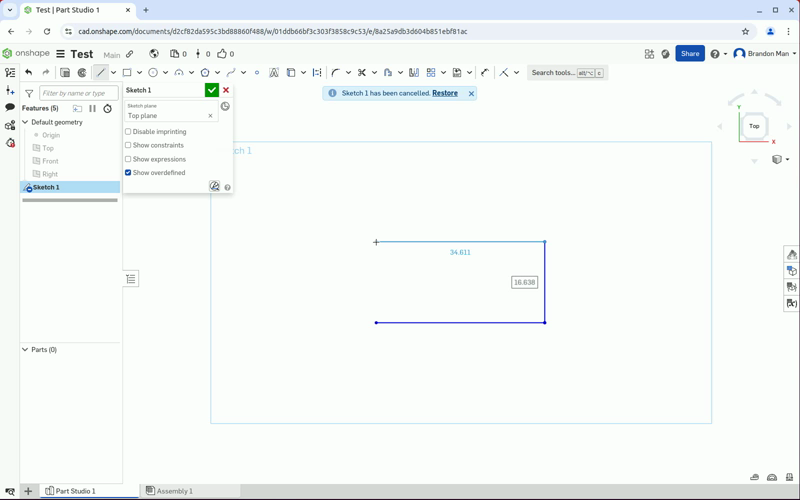
key_up(shift)
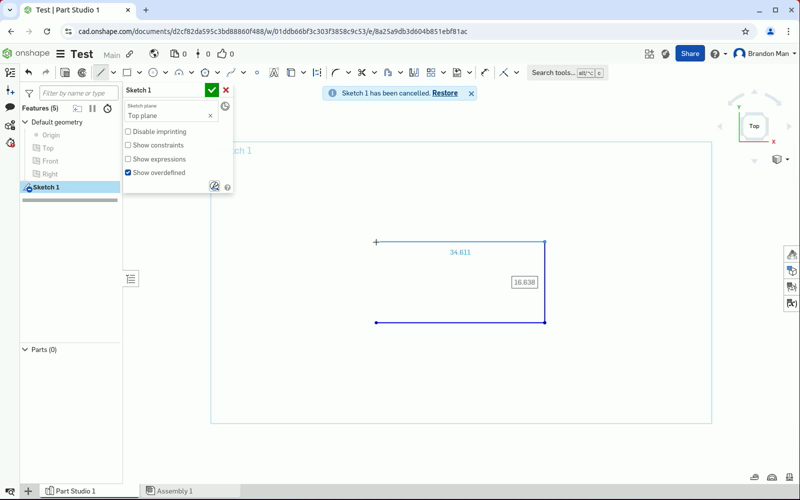
key_down(shift)
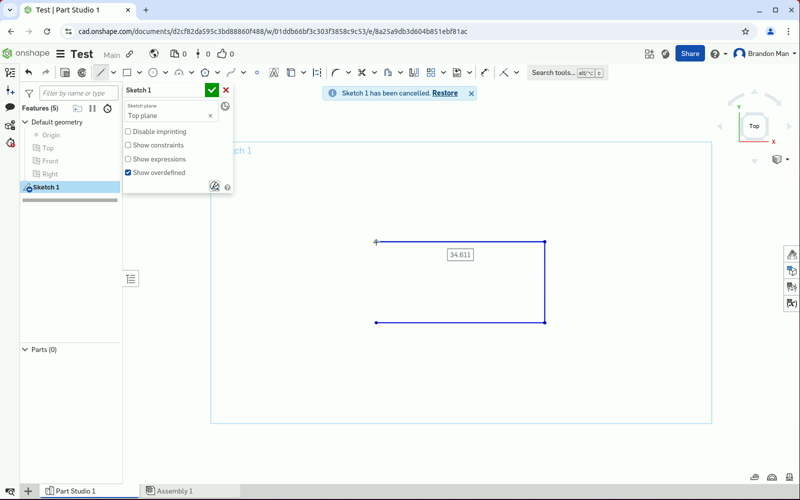
mouse_move(376, 322)
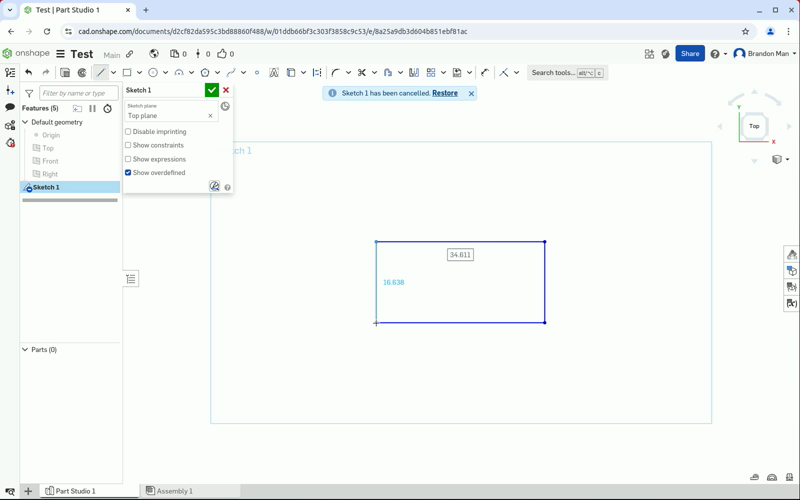
key_up(shift)
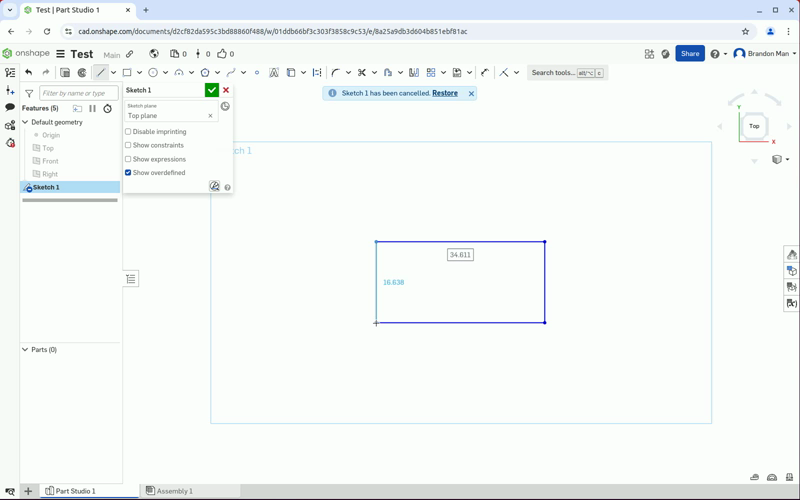
click(376, 322)
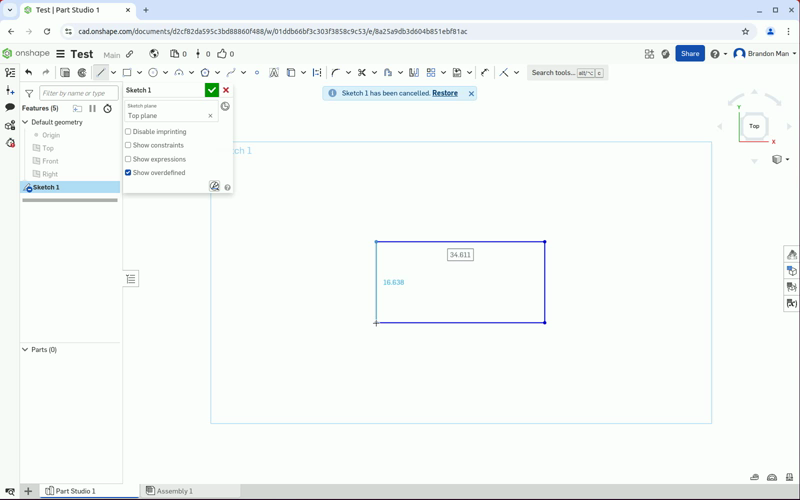
key(esc)
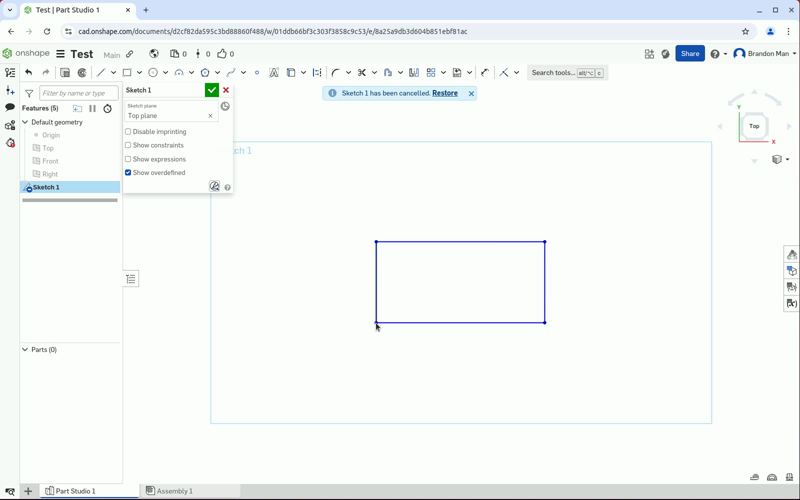
mouse_move(408, 292)
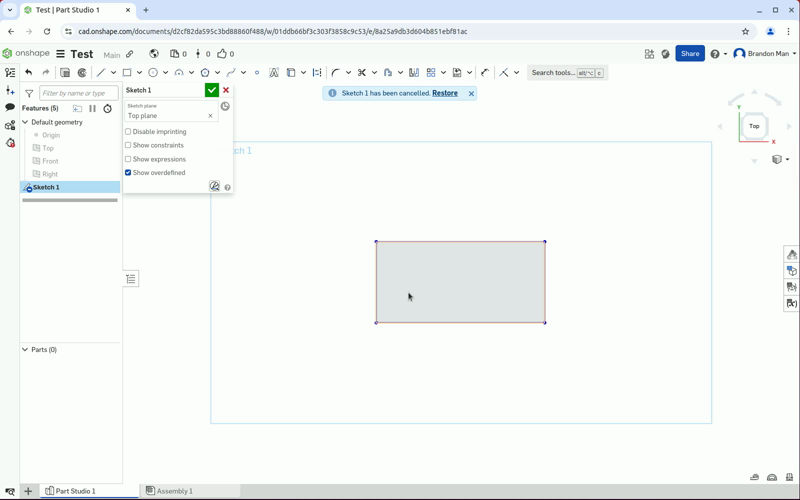
click(408, 292)
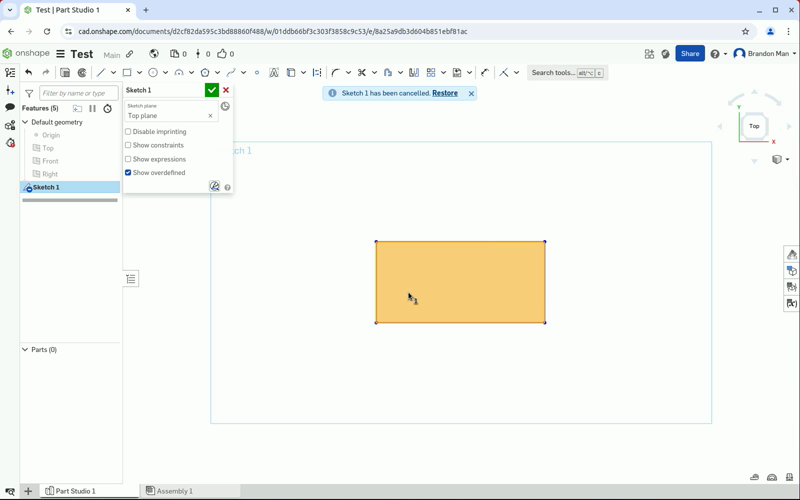
mouse_move(73, 352)
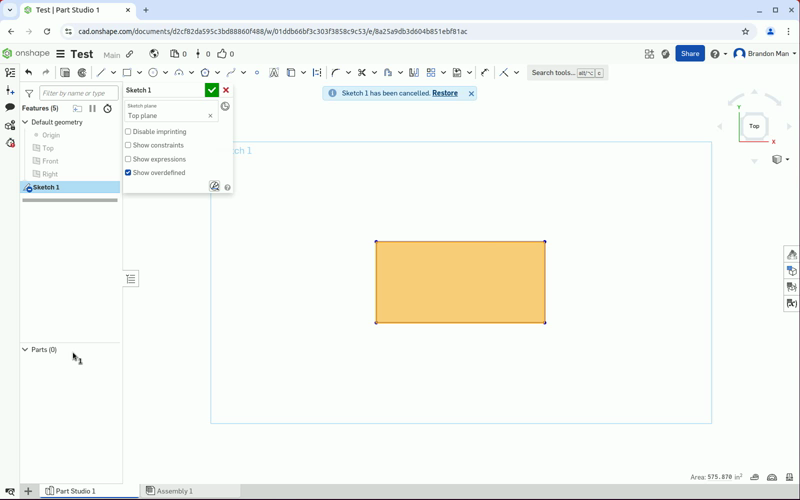
key(shift+y)
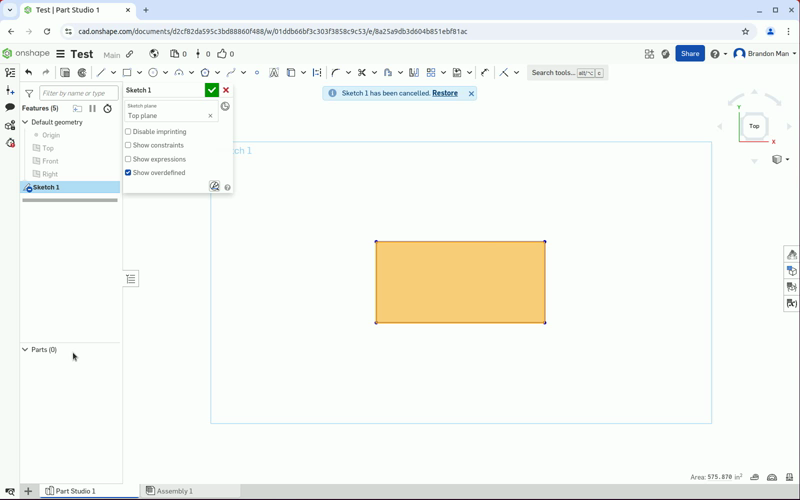
key(shift+e)
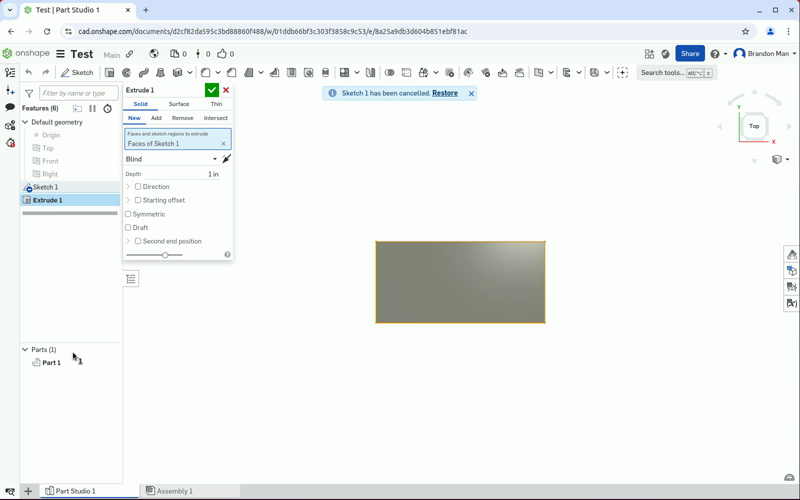
mouse_move(143, 106)
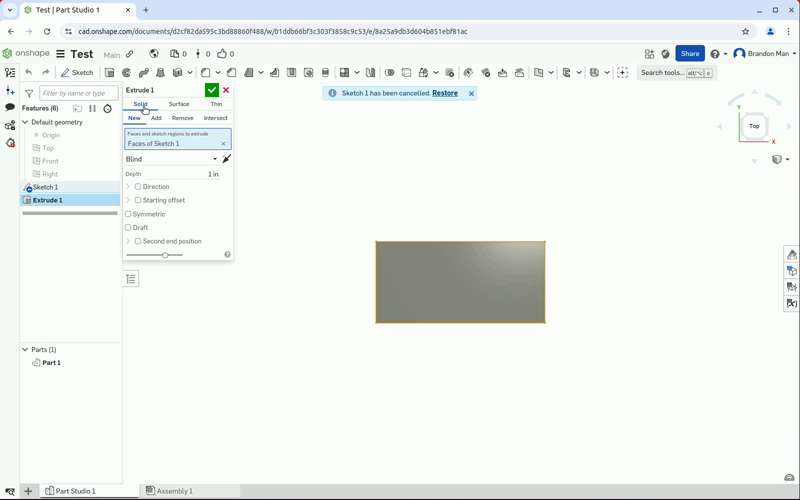
click(143, 106)
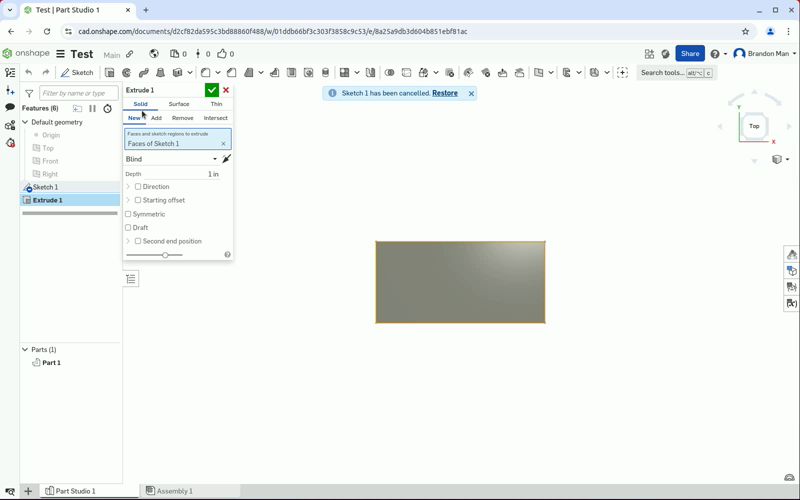
mouse_move(137, 120)
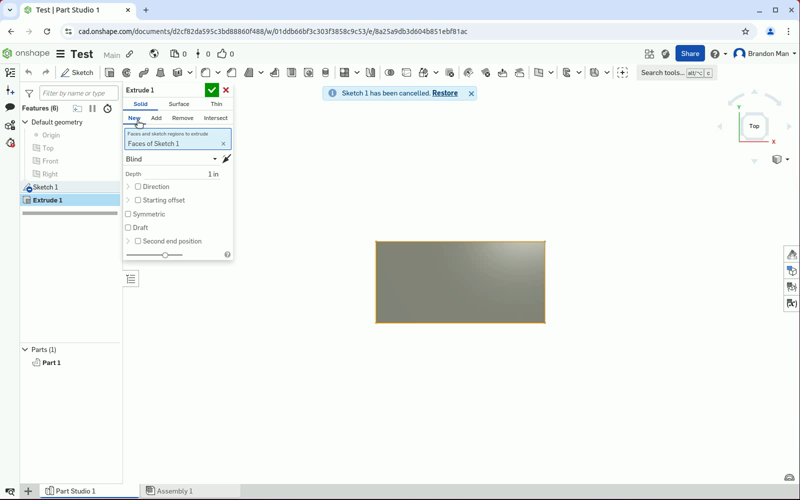
click(137, 120)
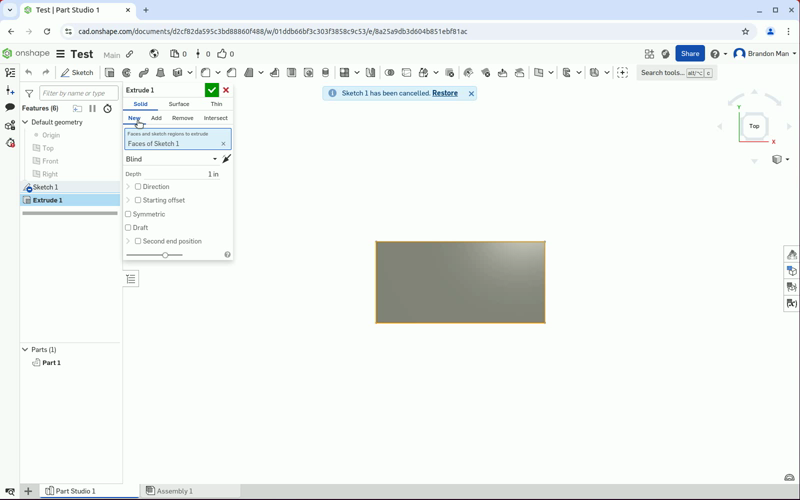
key(tab, 4)
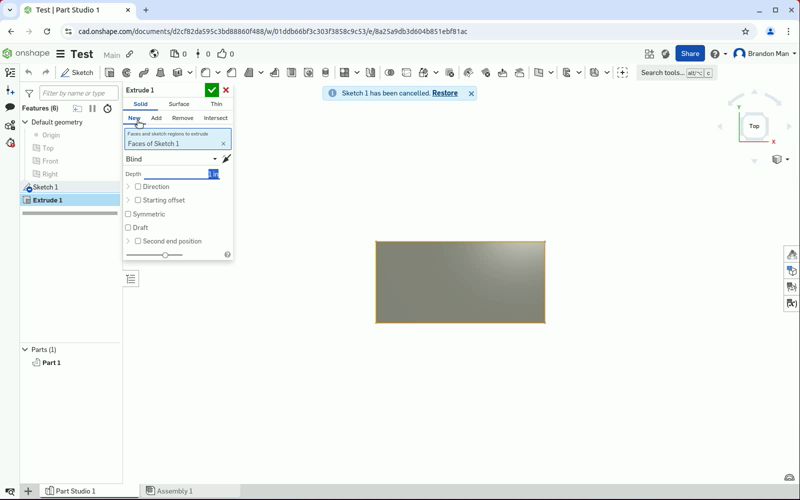
text(6.74)
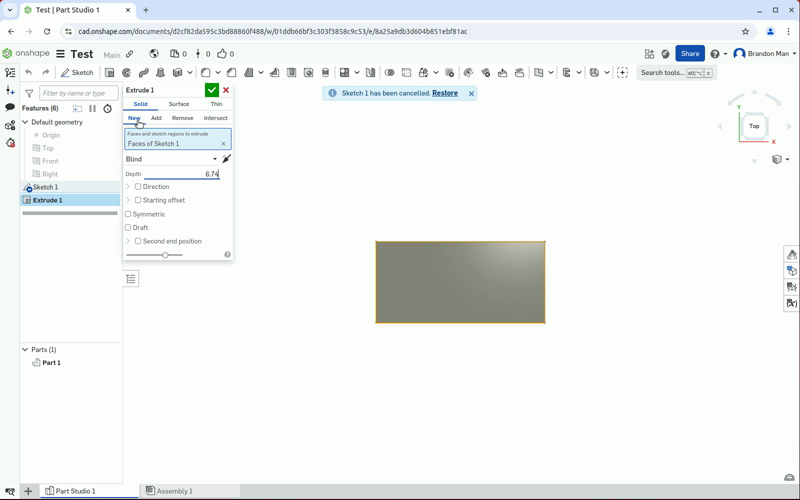
key(enter)
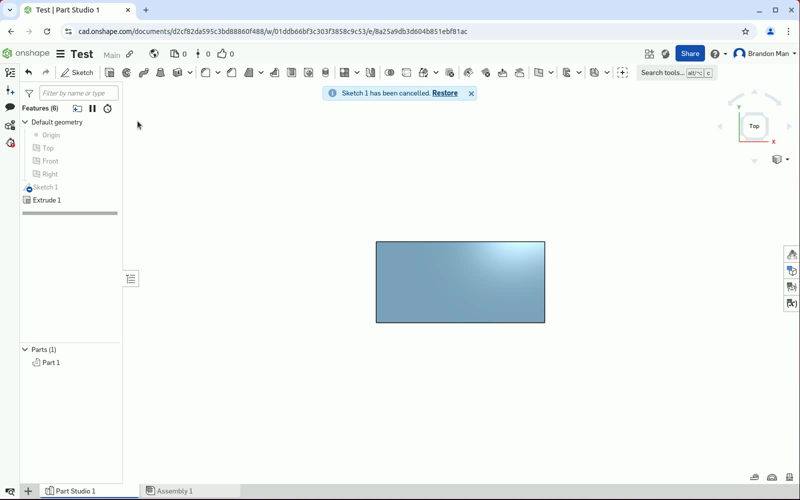
key(shift+h)
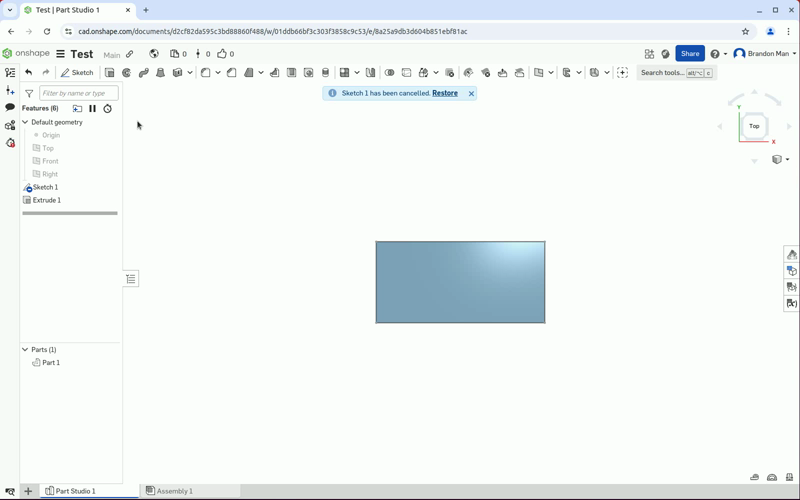
key(shift+h)
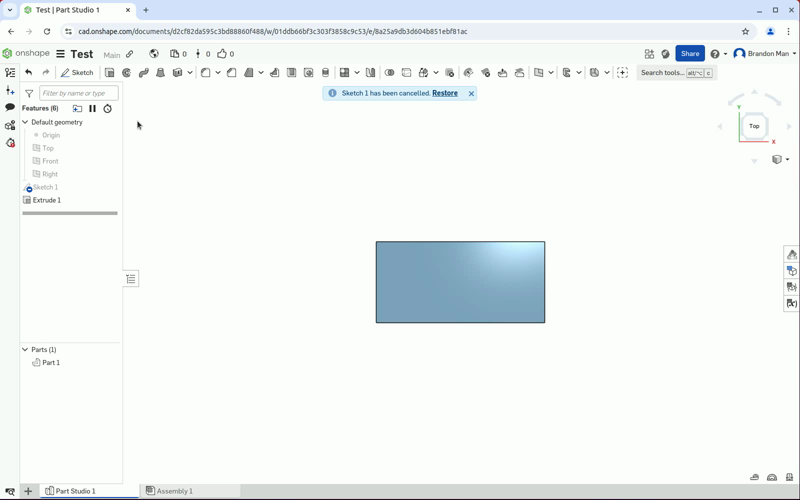
mouse_move(73, 189)
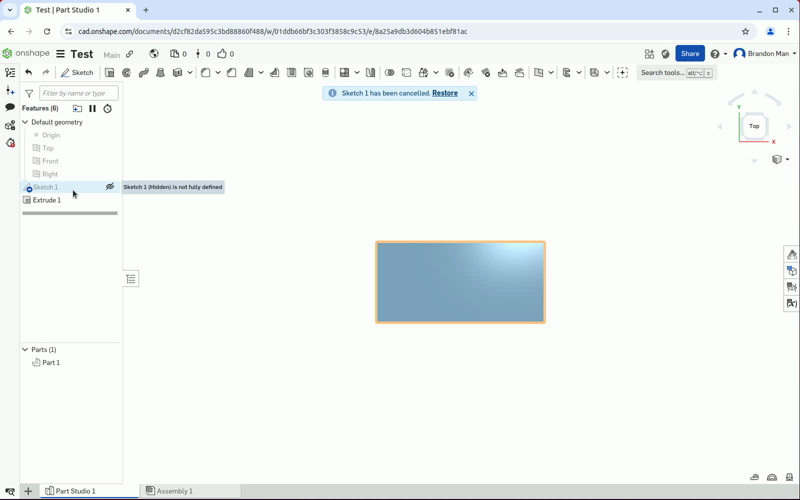
click(73, 189)
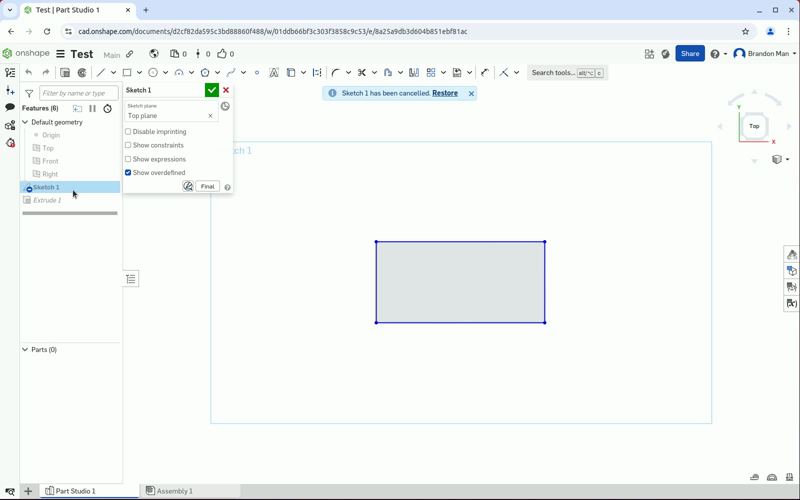
mouse_move(229, 92)
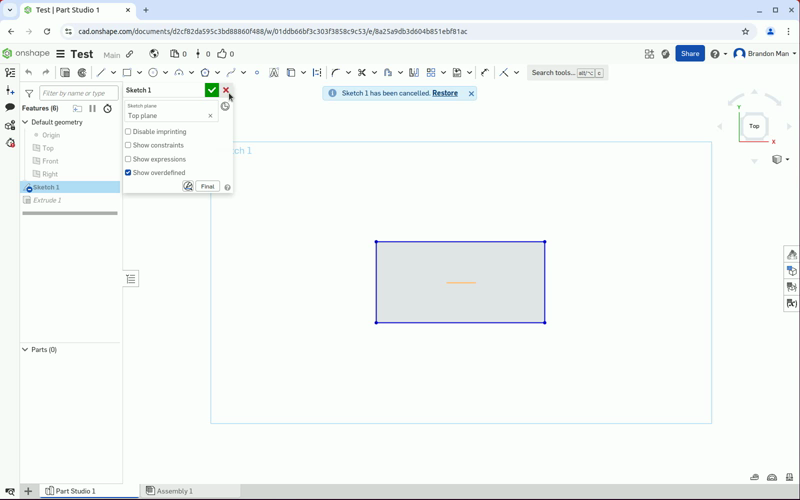
click(229, 92)
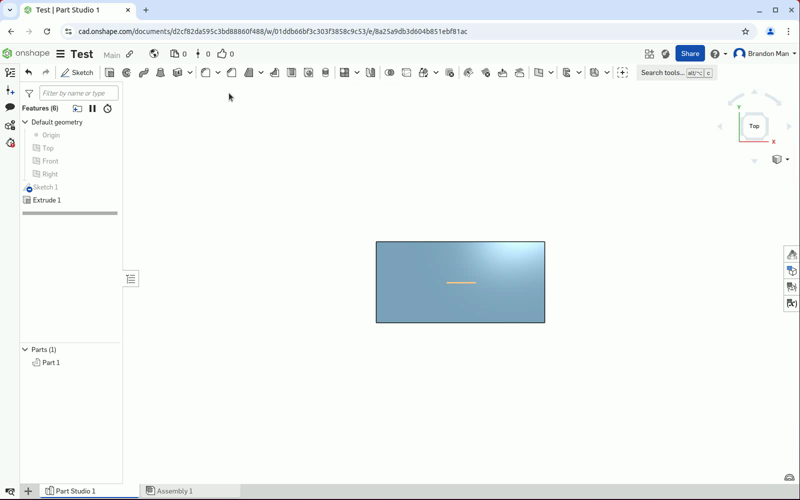
mouse_move(73, 352)
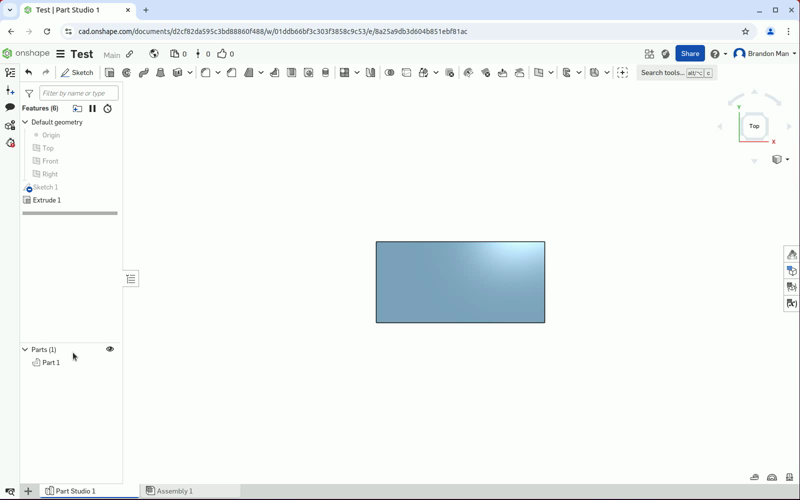
key(y)
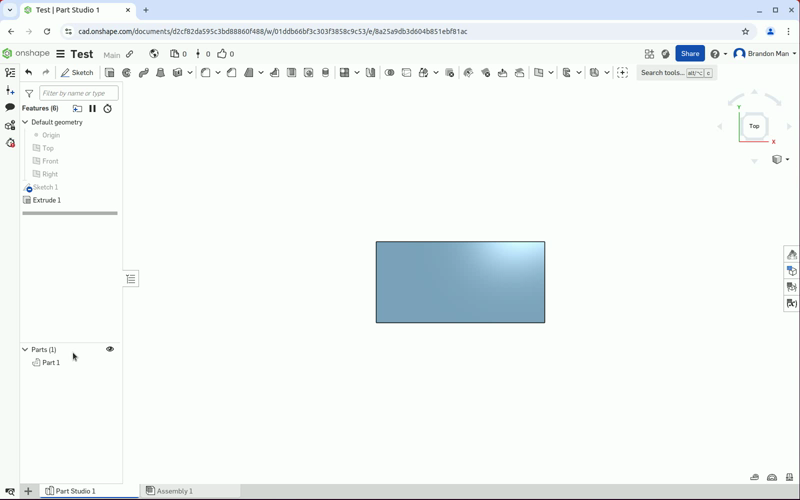
key(shift+p)
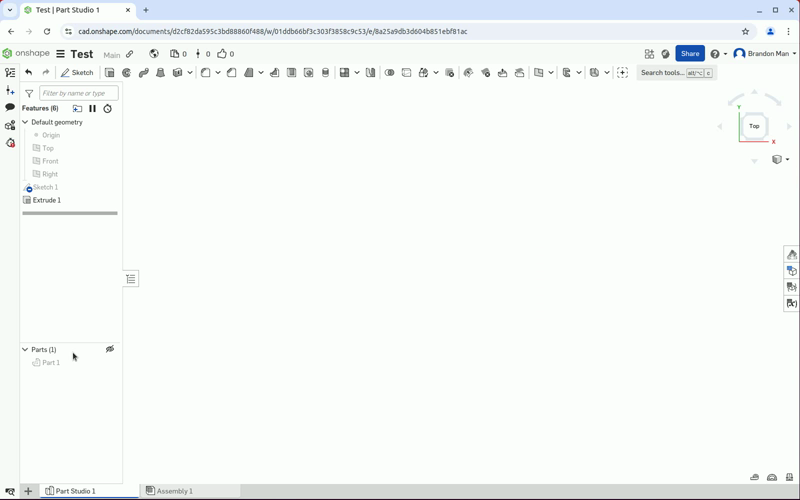
key(space)
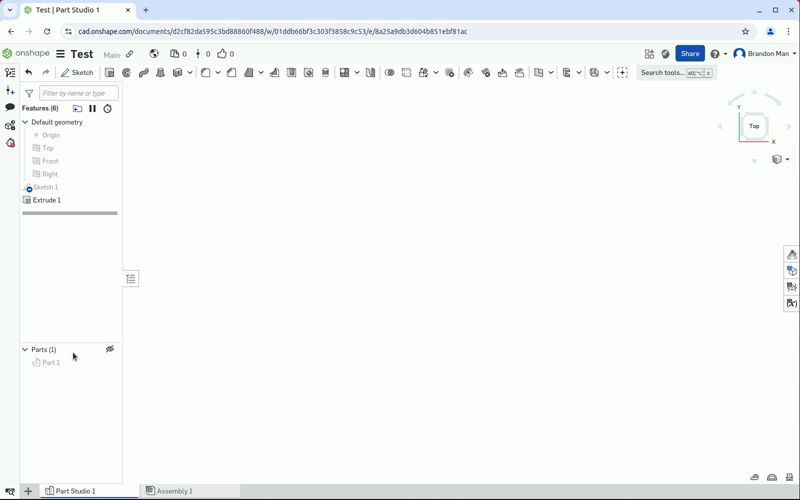
key_down(shift)
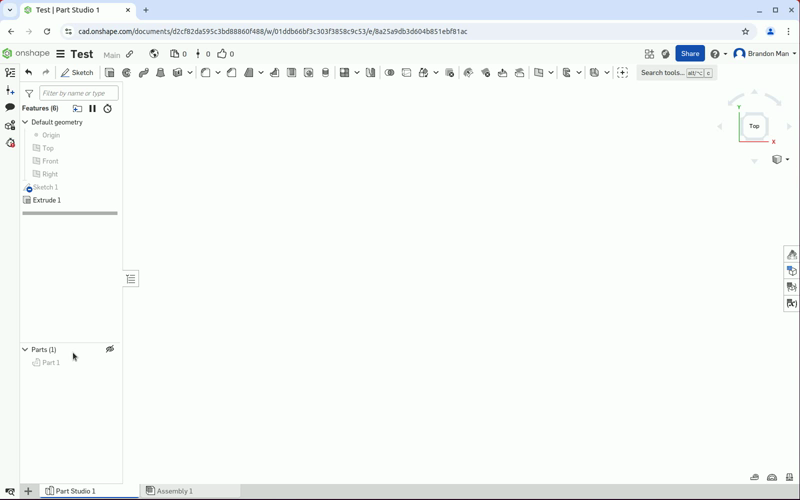
key(up)
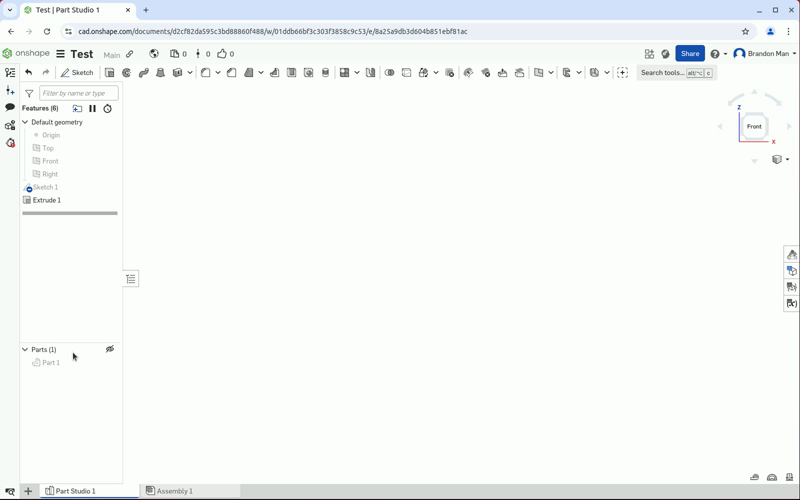
key_up(shift)
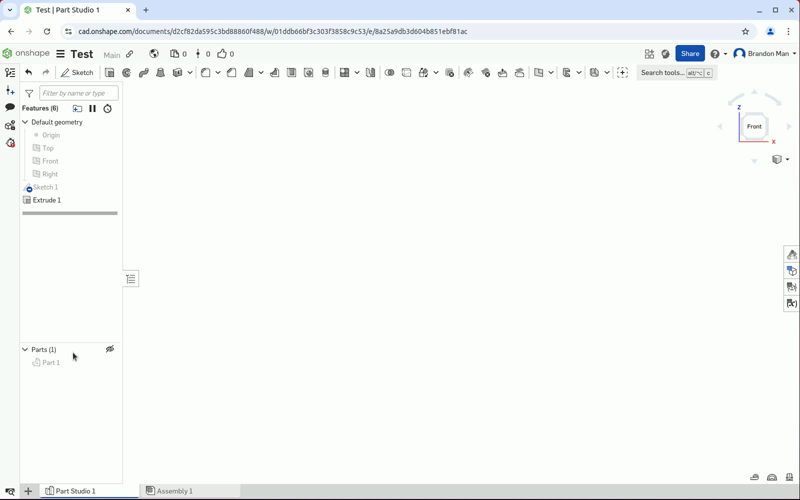
key(space)
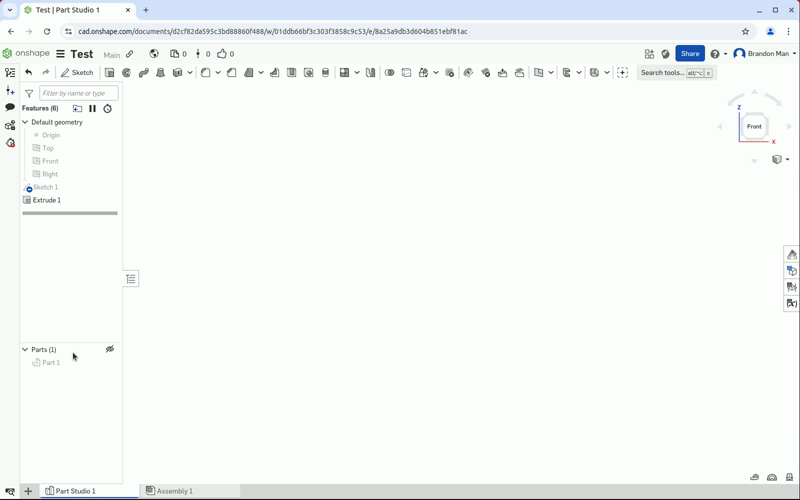
key_down(shift)
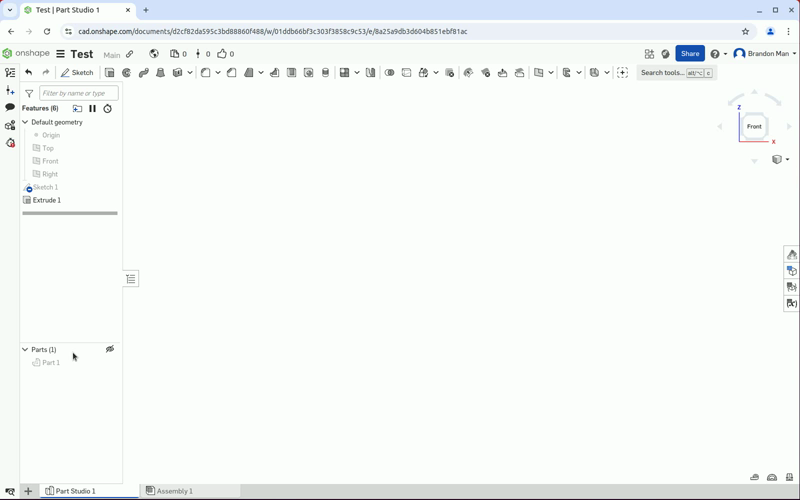
key(left)
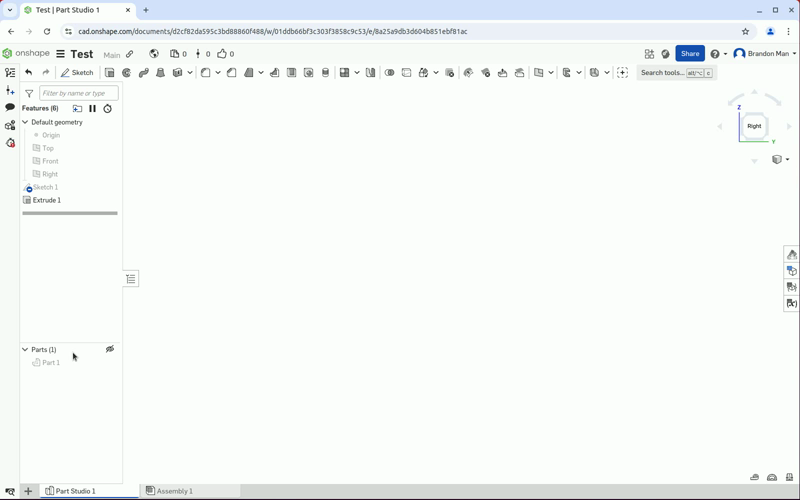
key_up(shift)
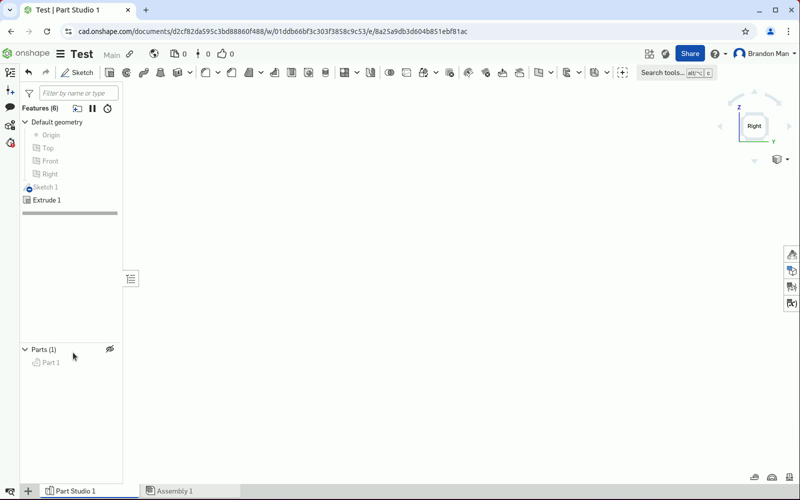
mouse_move(73, 352)
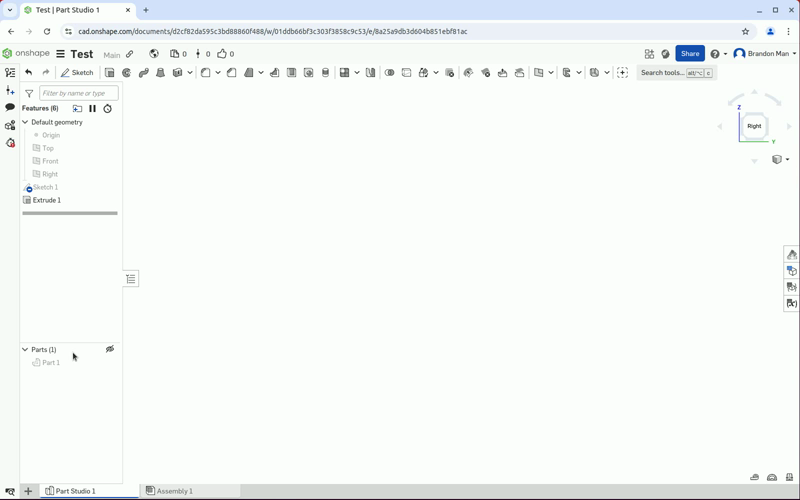
key(shift+y)
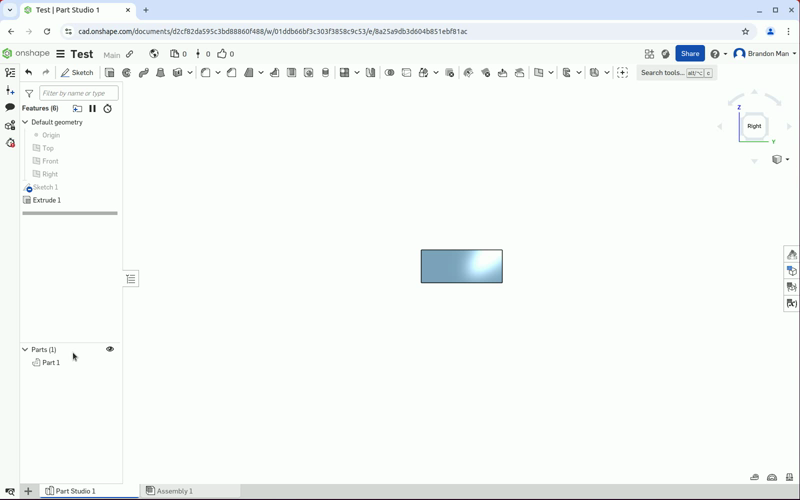
mouse_move(541, 75)
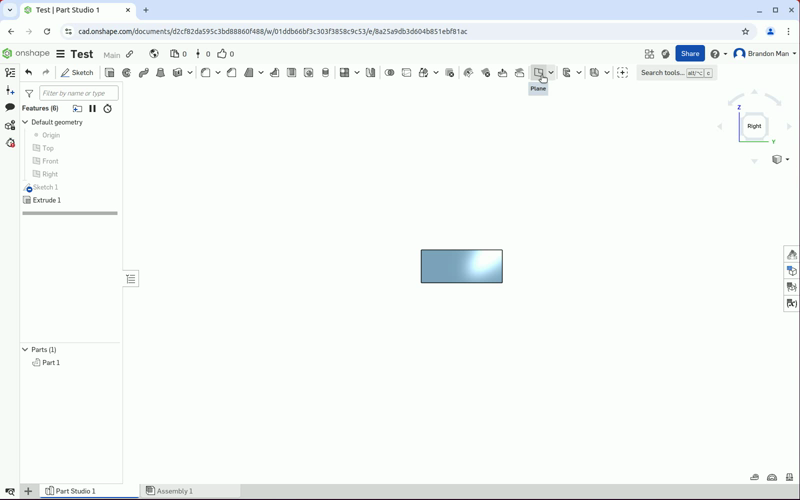
click(541, 75)
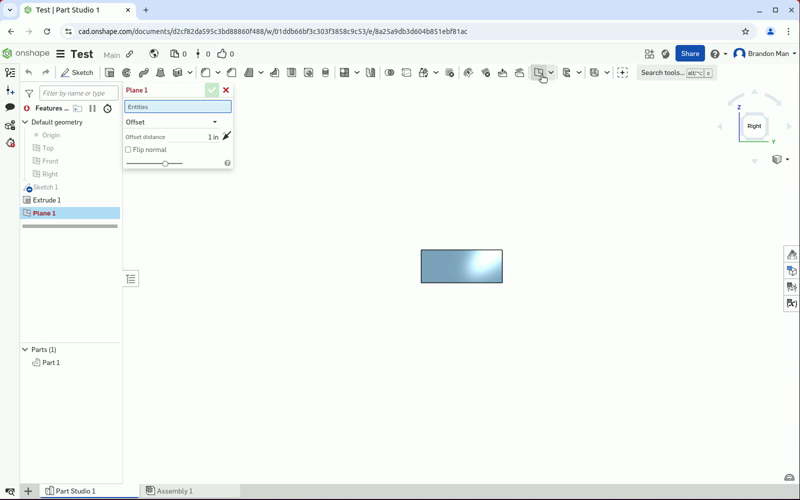
mouse_move(73, 176)
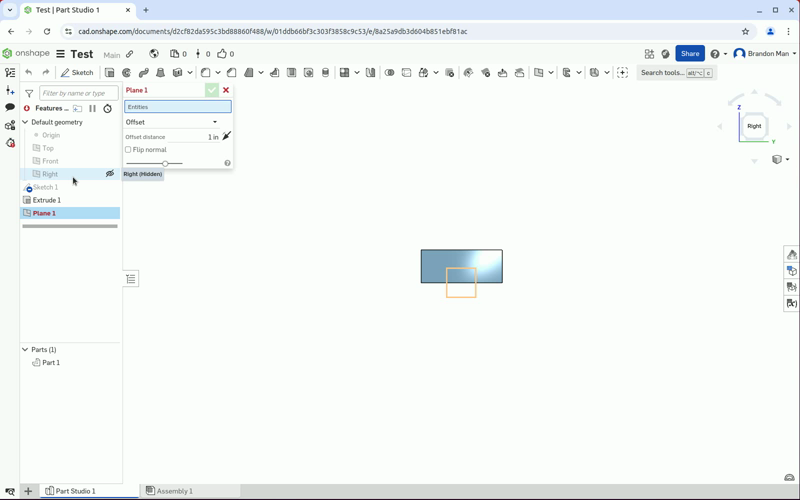
click(73, 176)
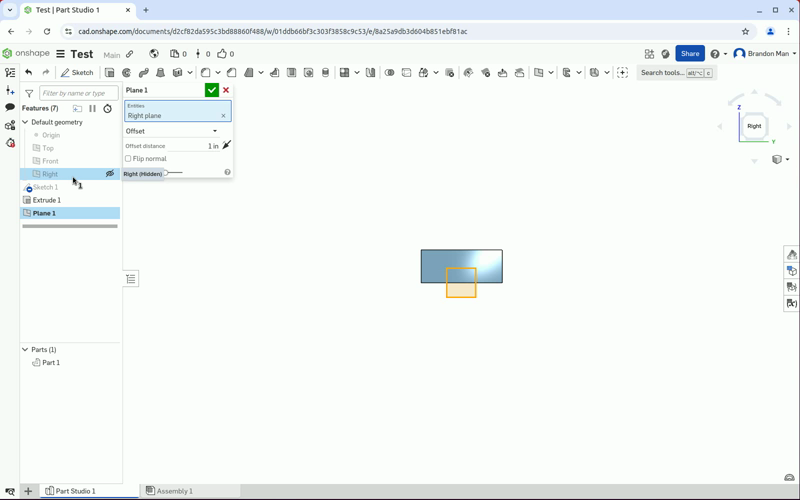
key(tab, 2)
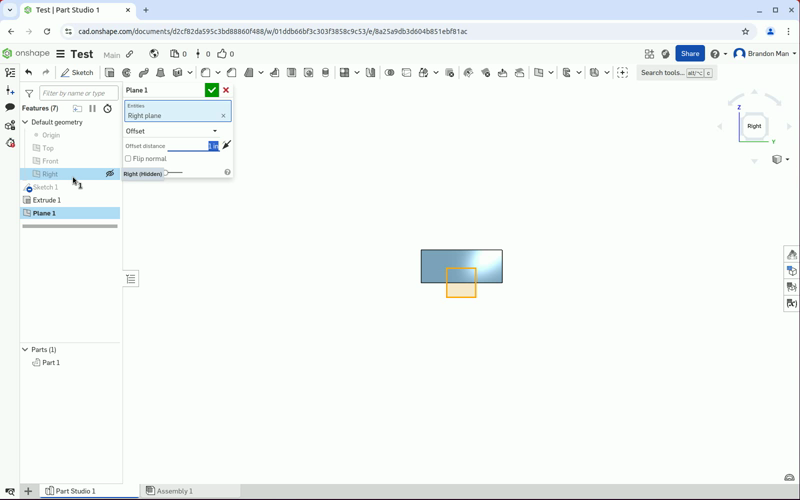
text(17.316)
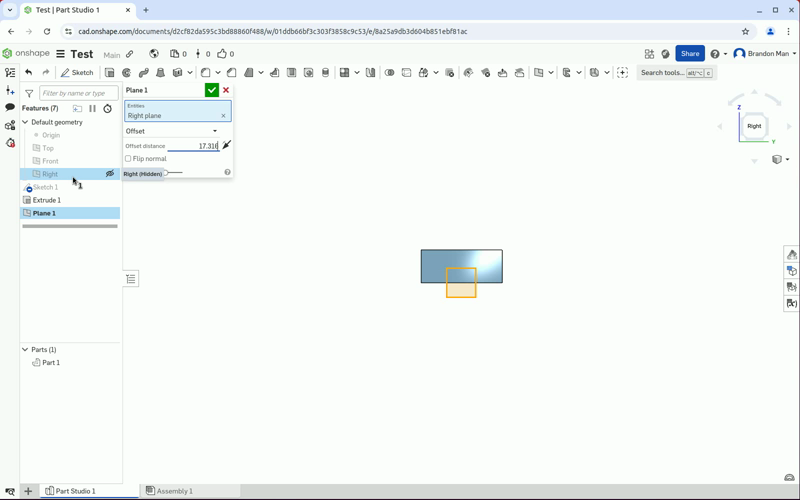
key(enter, 2)
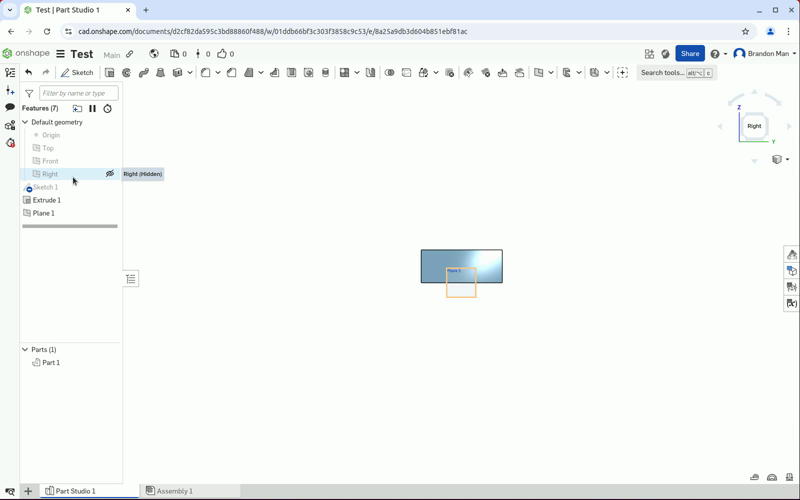
key(shift+s)
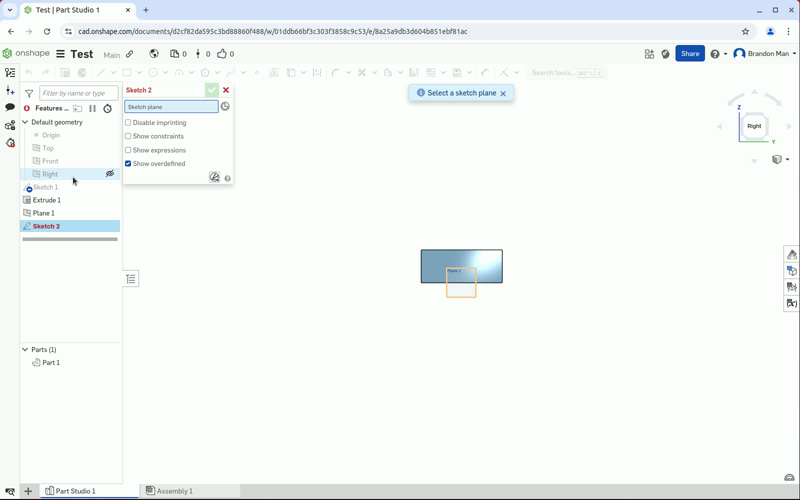
mouse_move(73, 215)
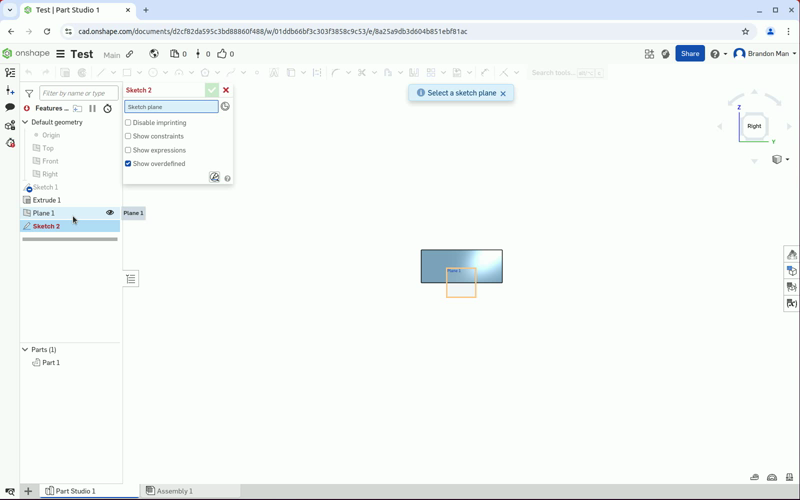
click(73, 215)
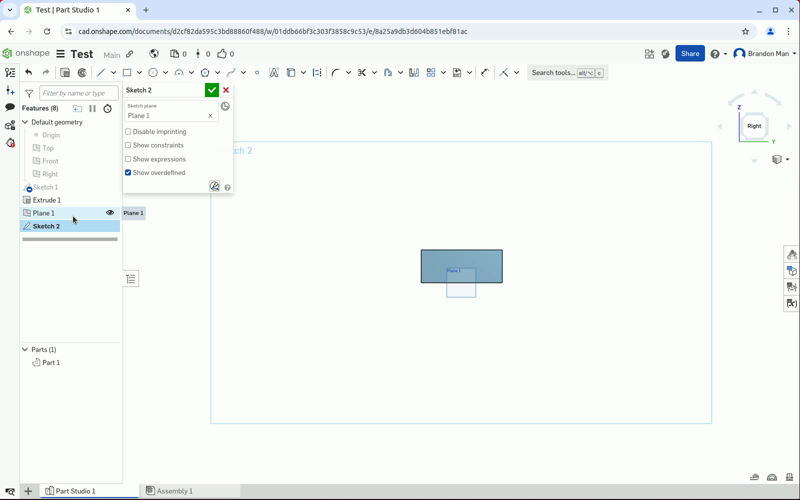
mouse_move(73, 352)
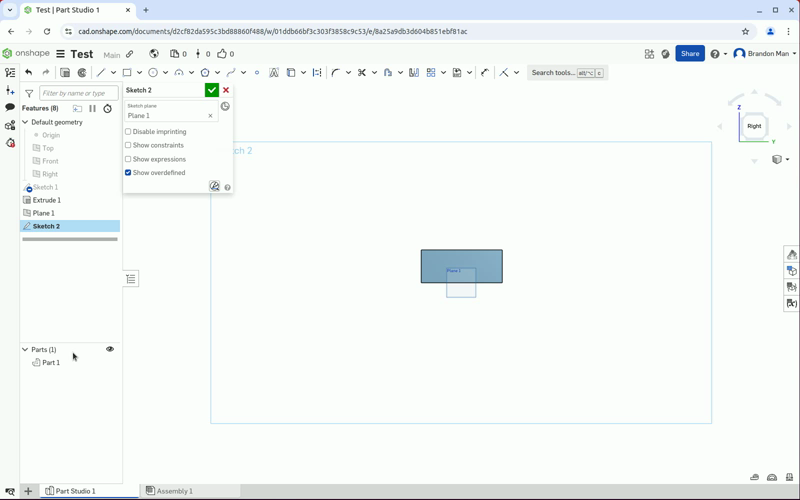
key(y)
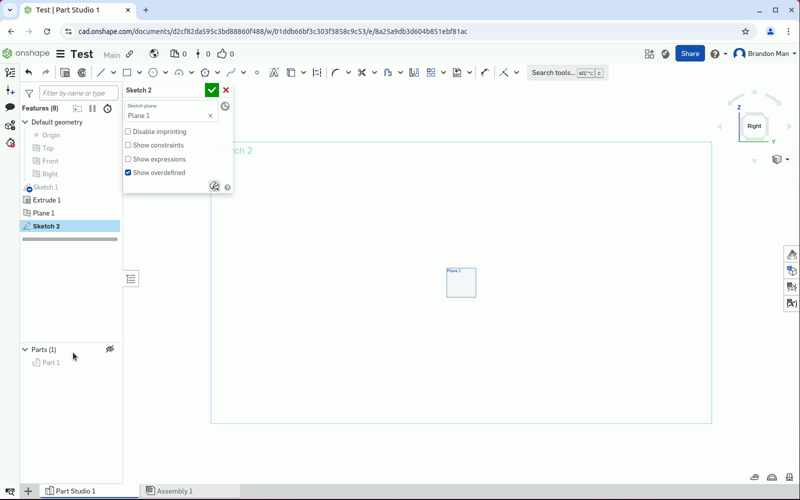
key(c)
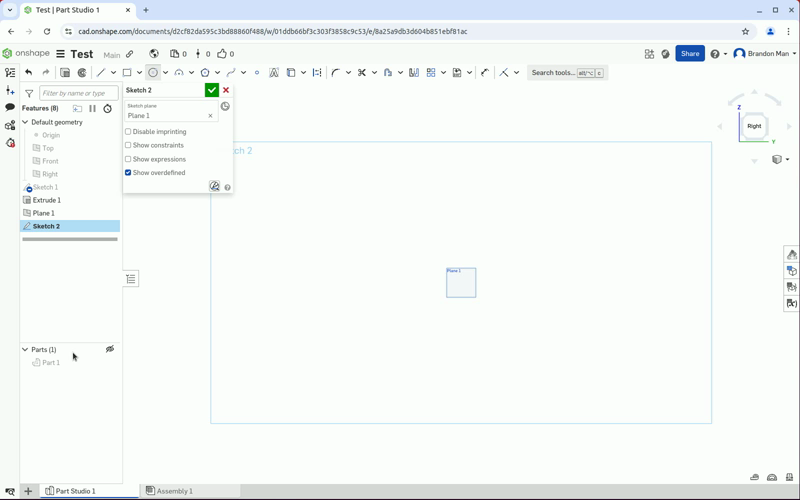
key_down(shift)
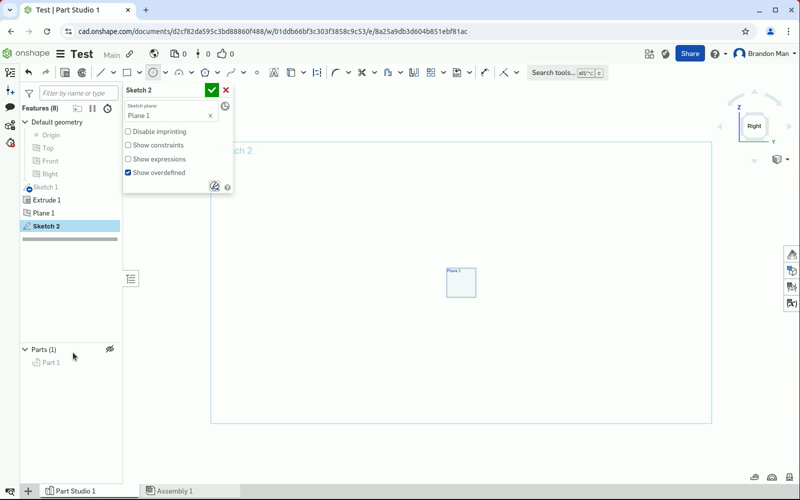
mouse_move(461, 266)
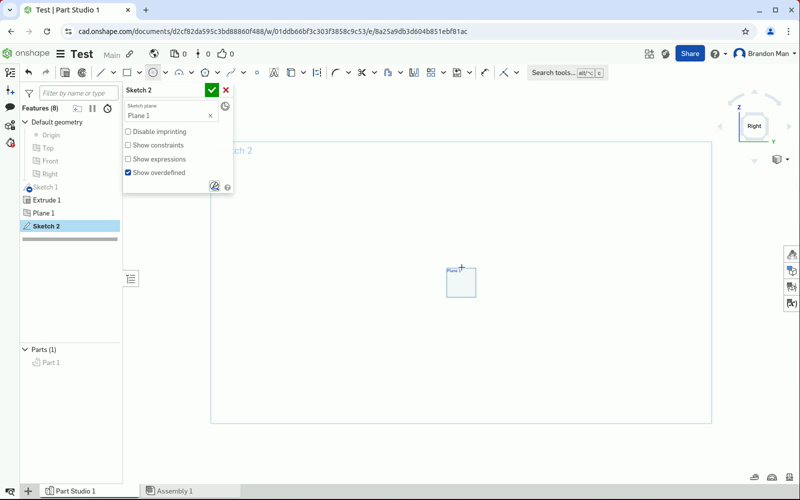
click(461, 266)
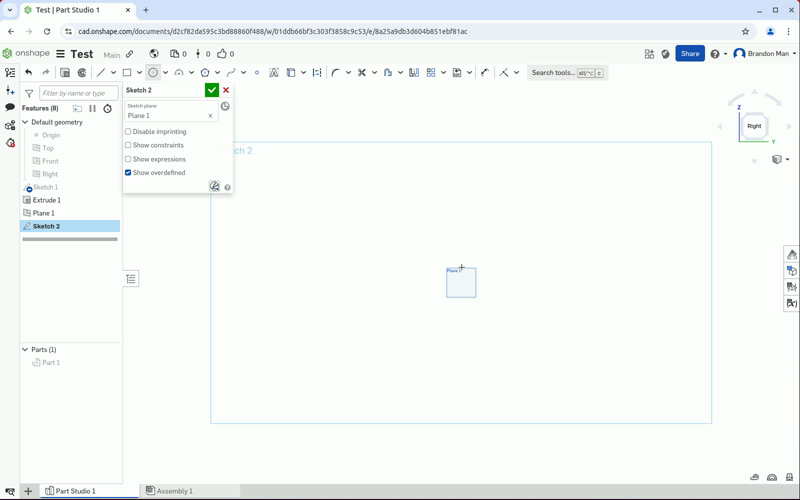
key_up(shift)
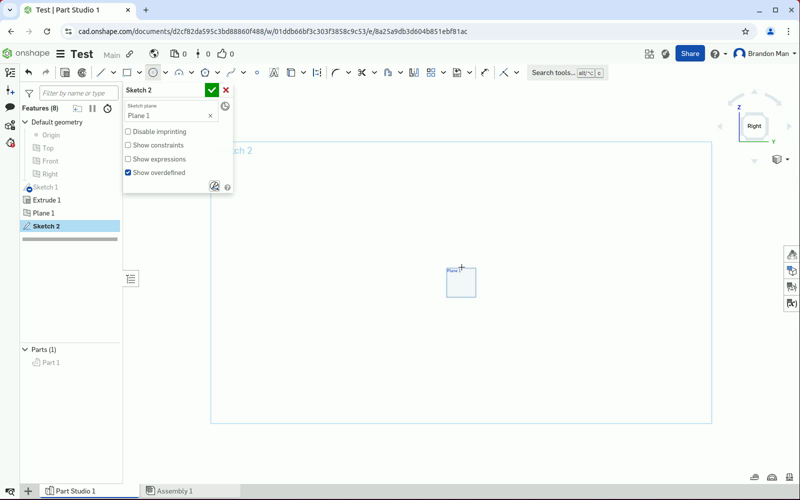
mouse_move(473, 266)
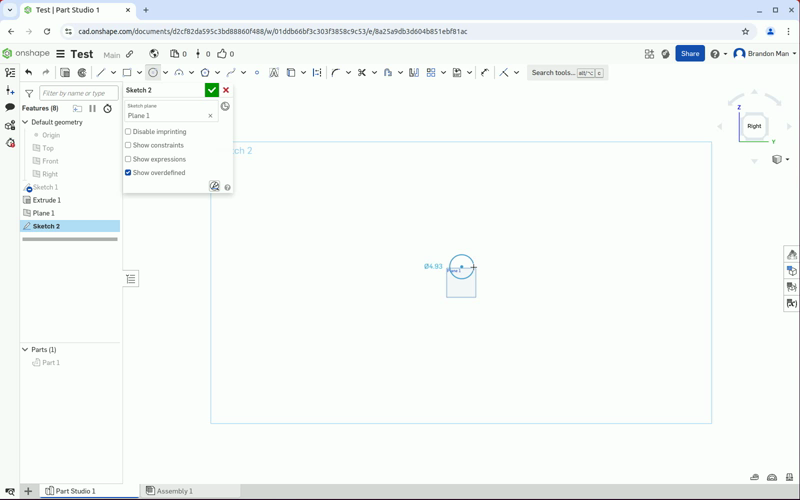
click(473, 266)
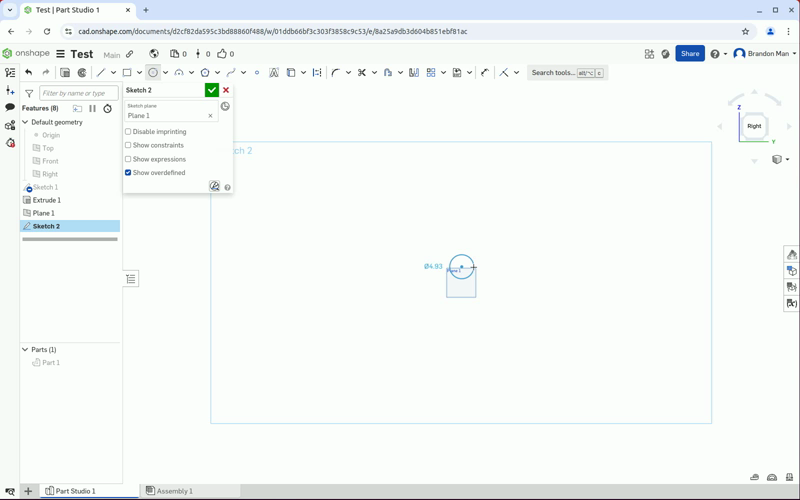
key(esc)
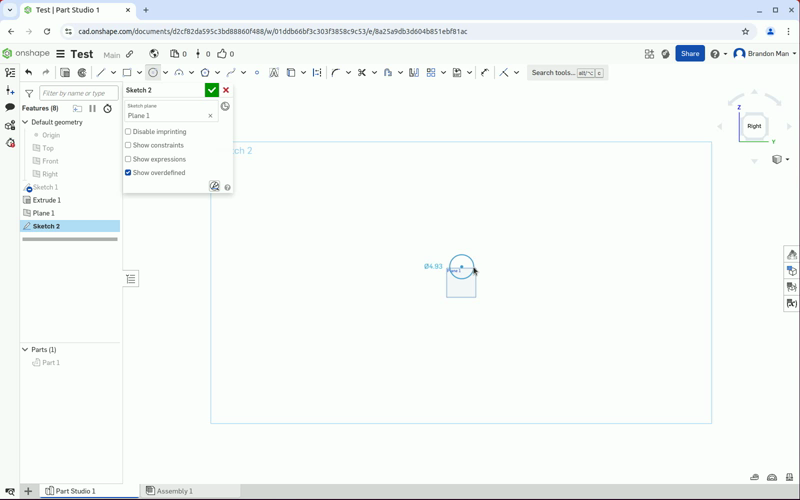
mouse_move(454, 272)
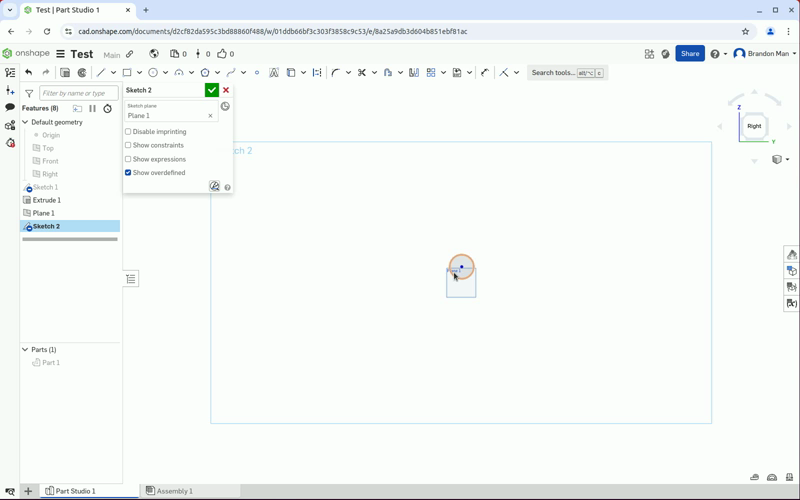
scroll(6)
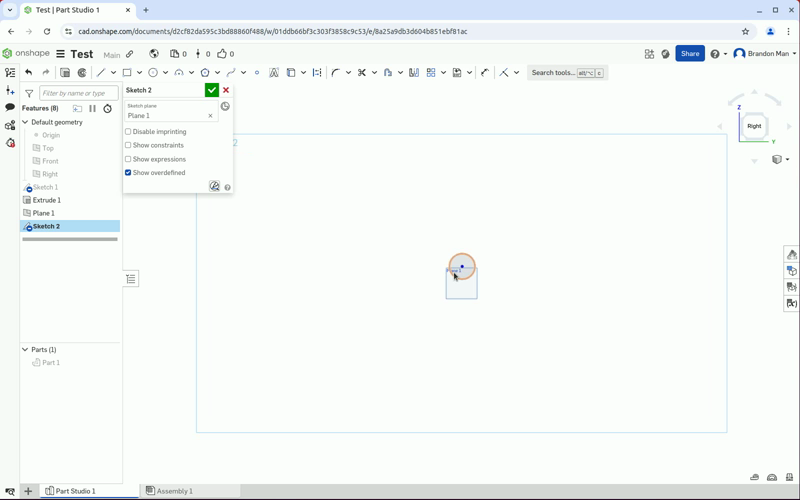
scroll(6)
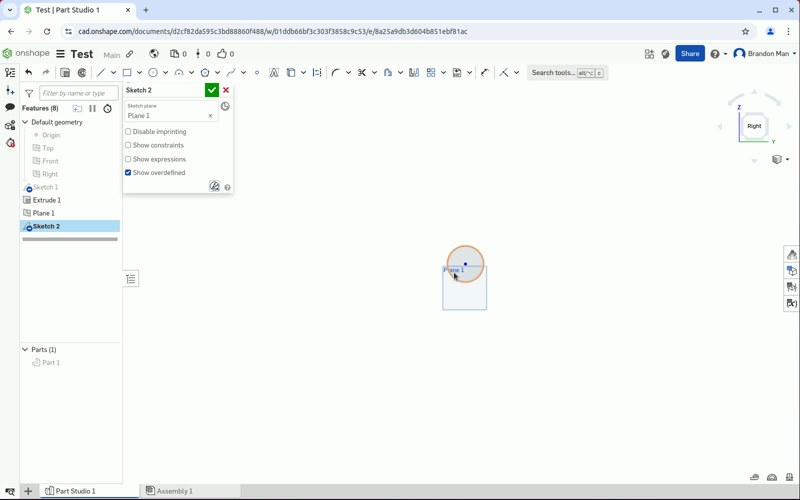
scroll(6)
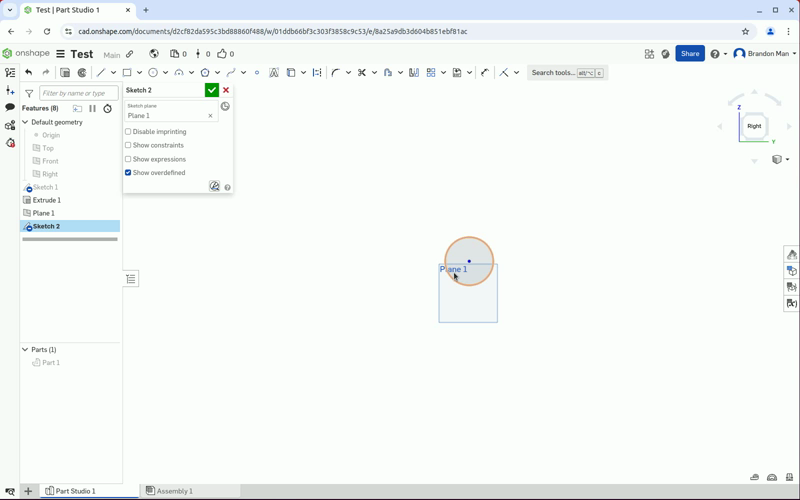
scroll(6)
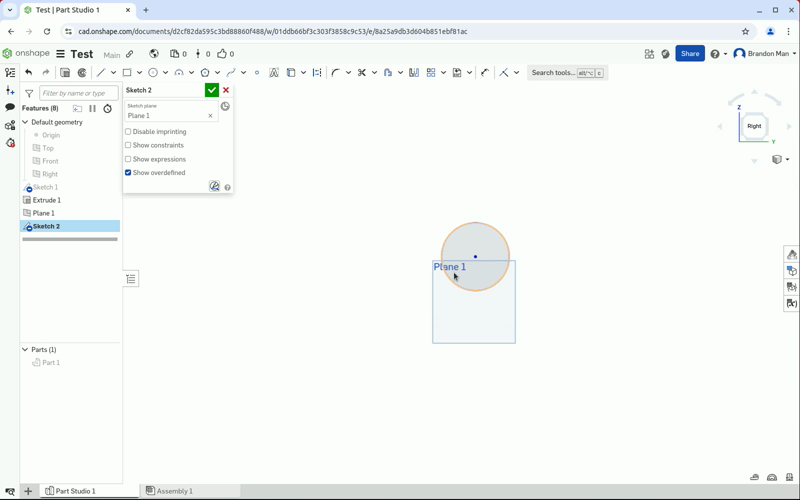
scroll(6)
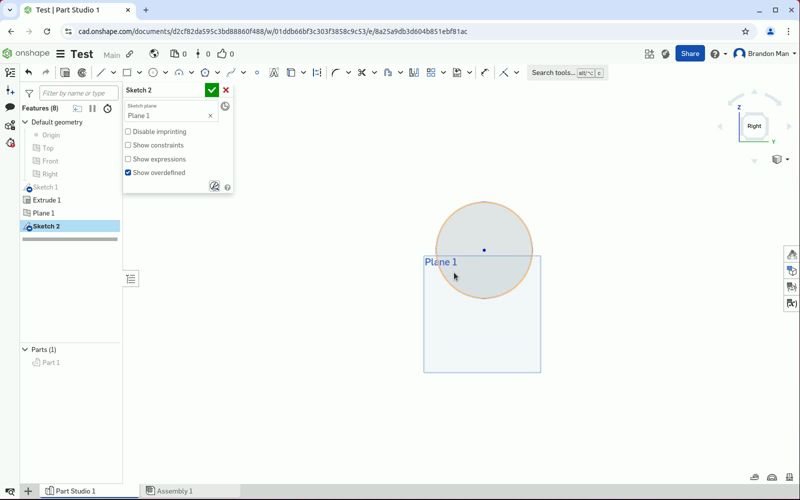
scroll(6)
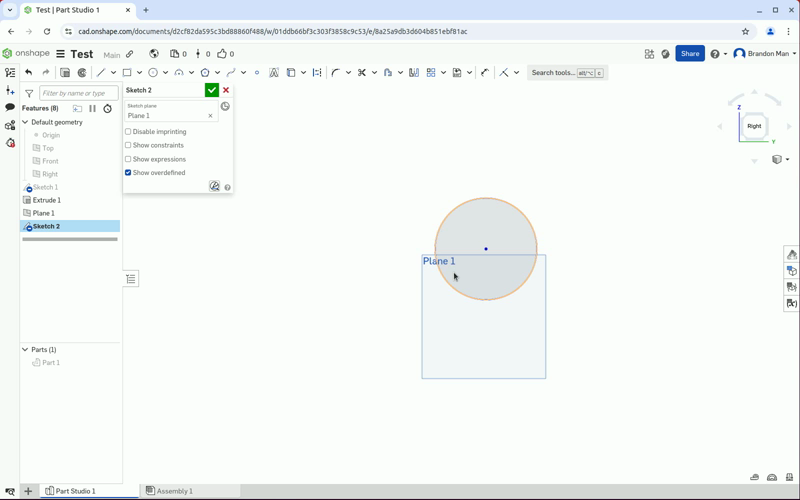
scroll(6)
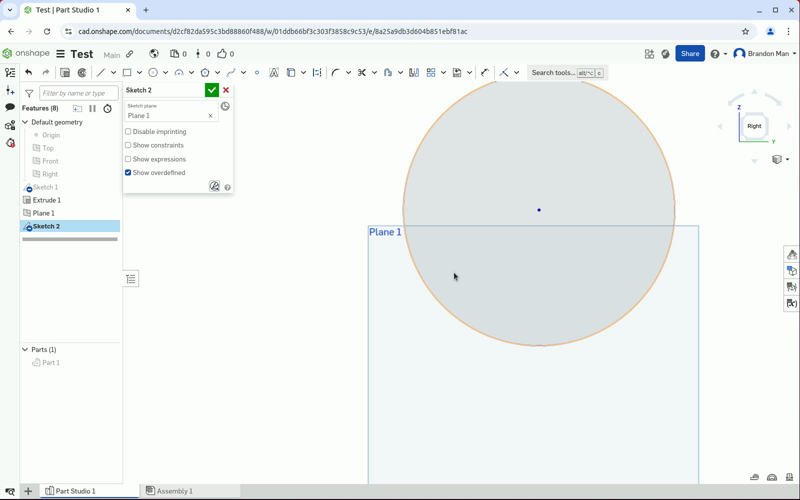
click(454, 272)
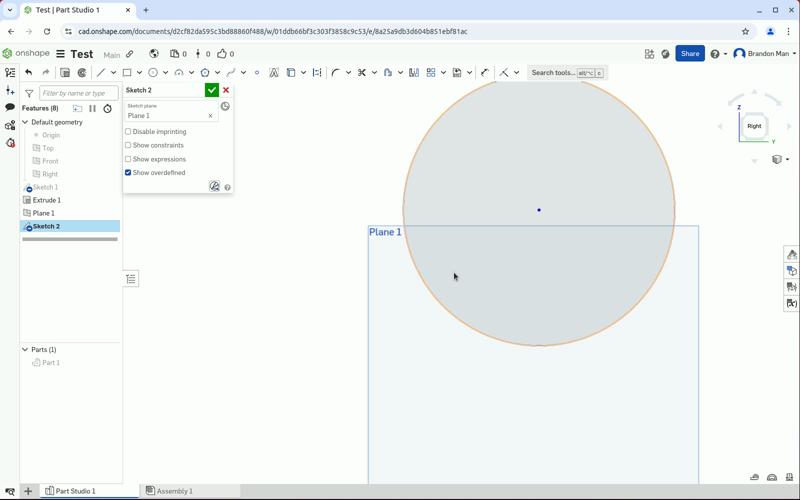
scroll(-6)
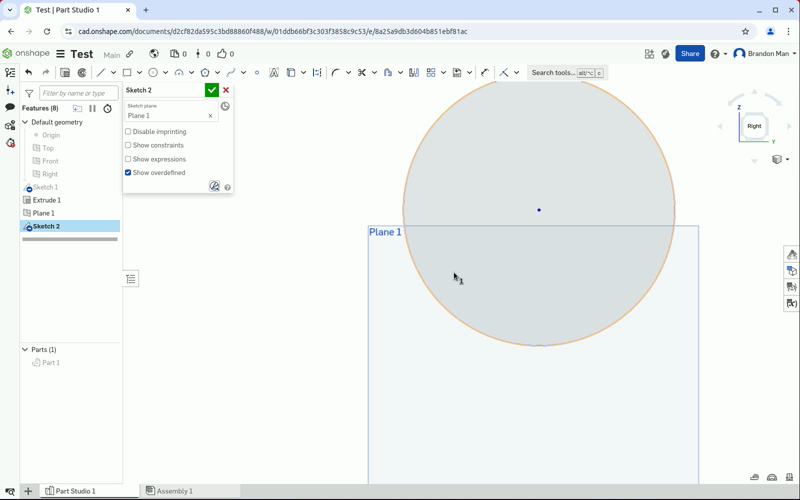
scroll(-6)
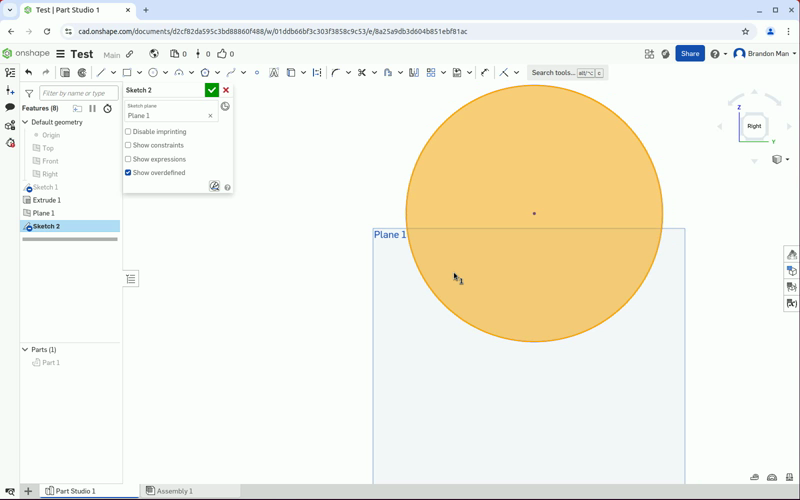
scroll(-6)
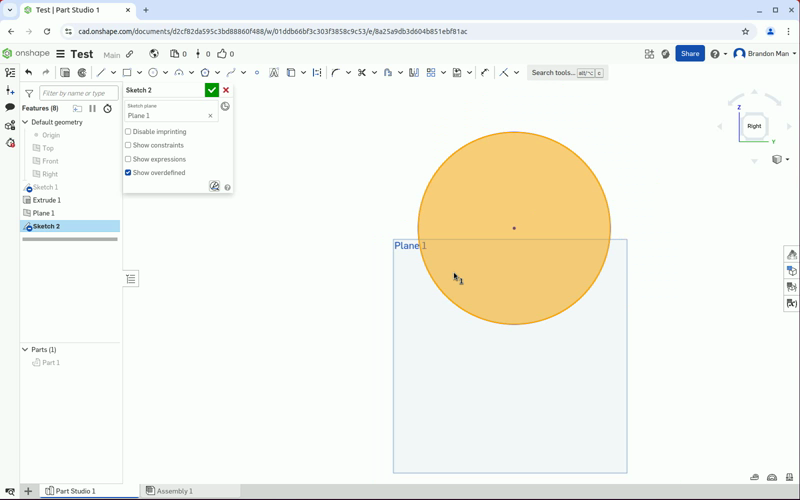
scroll(-6)
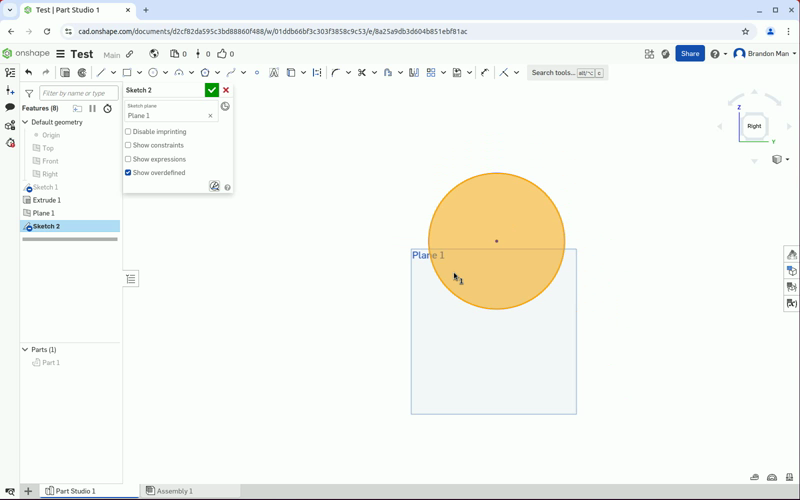
scroll(-6)
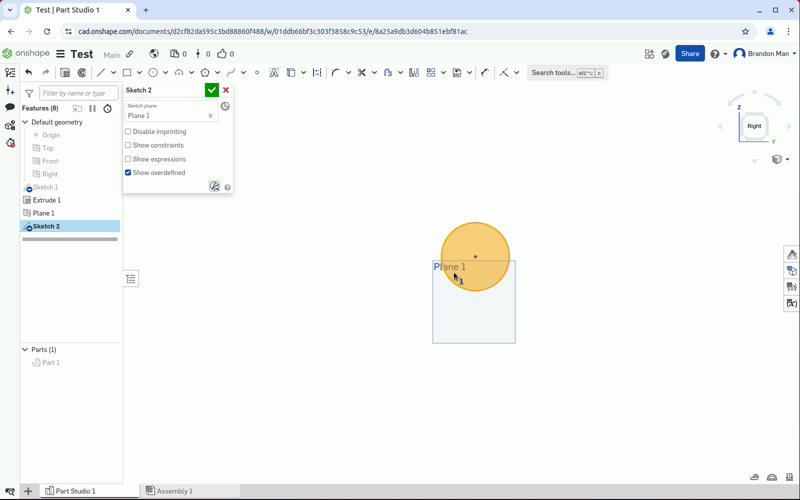
scroll(-6)
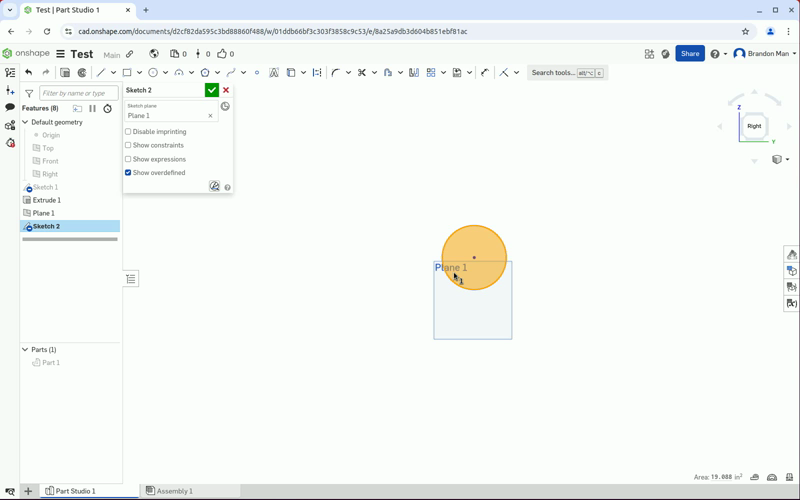
scroll(-6)
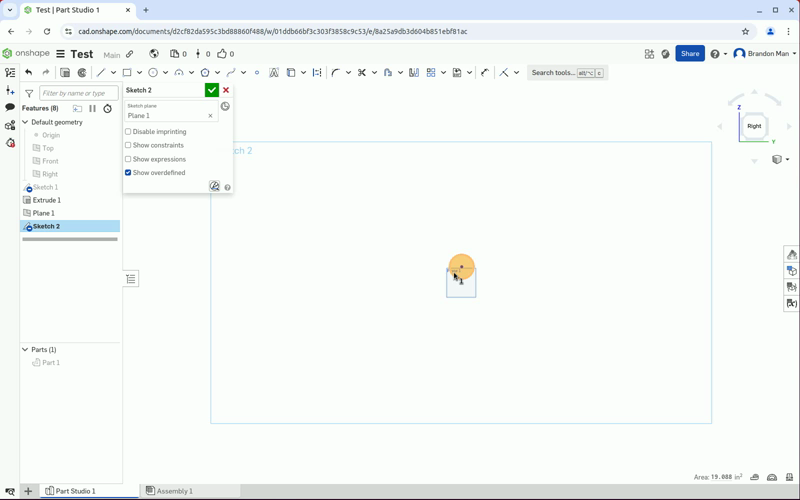
mouse_move(73, 352)
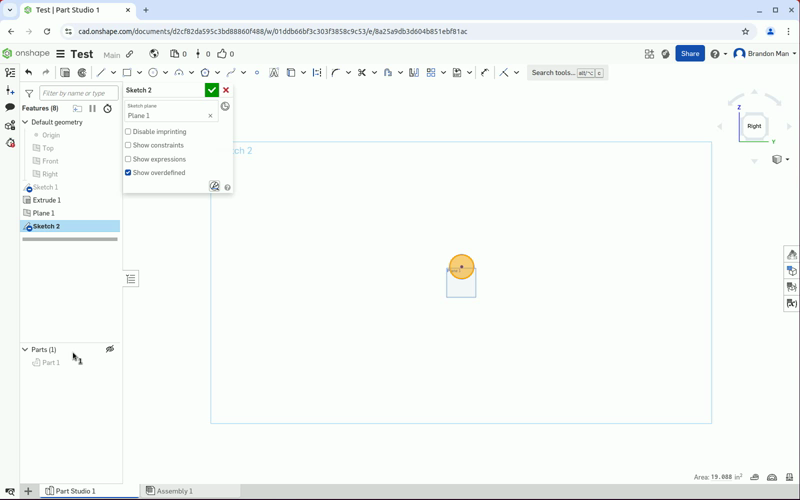
key(shift+y)
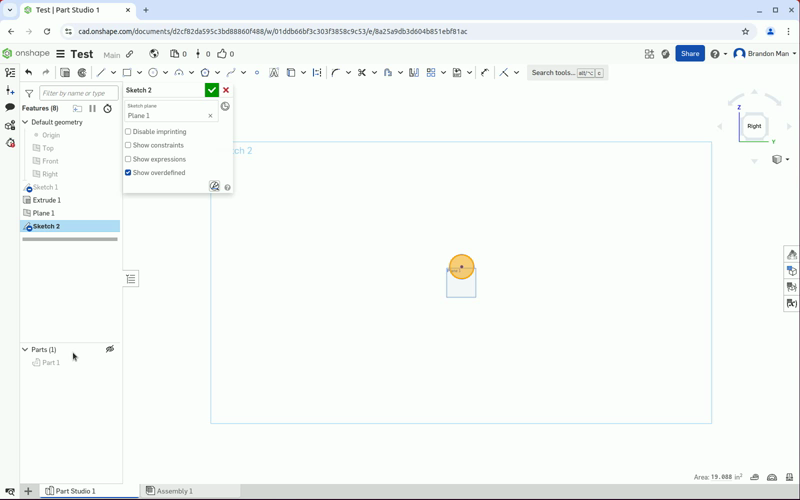
key(shift+e)
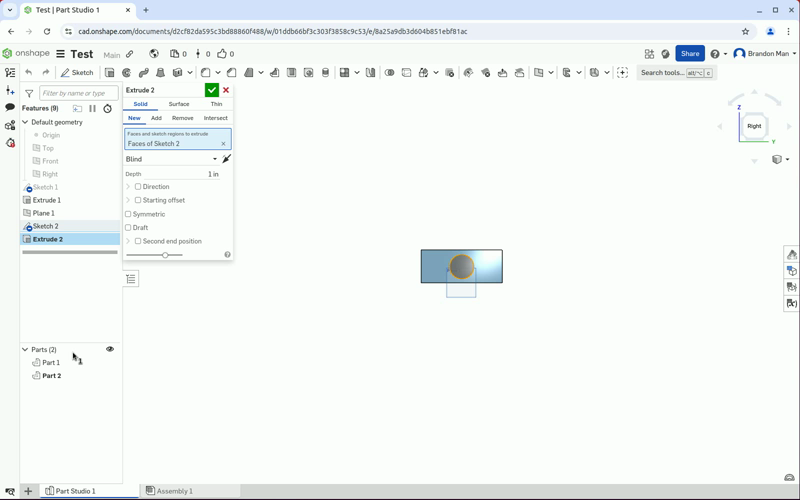
mouse_move(143, 106)
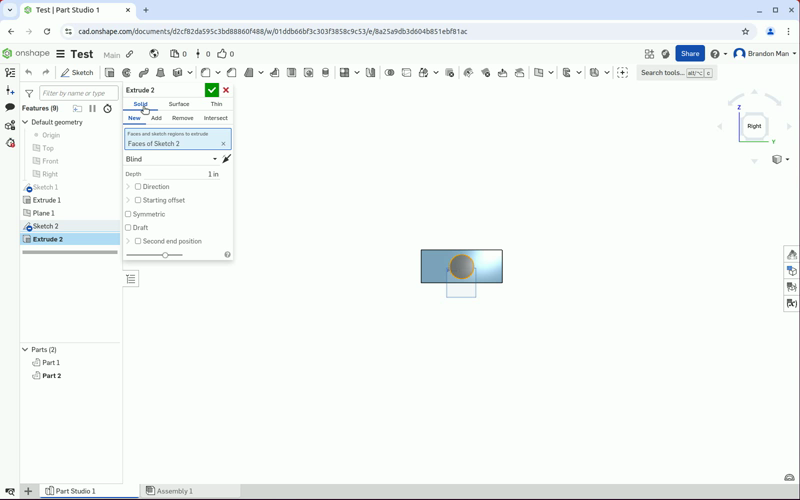
click(143, 106)
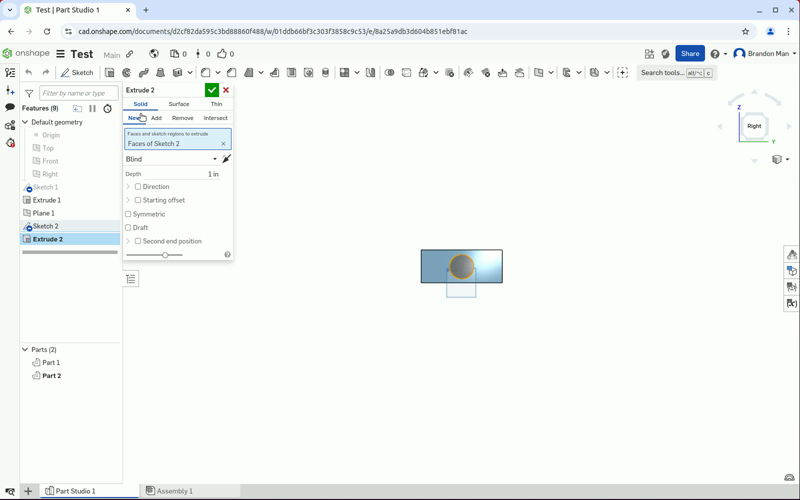
mouse_move(137, 120)
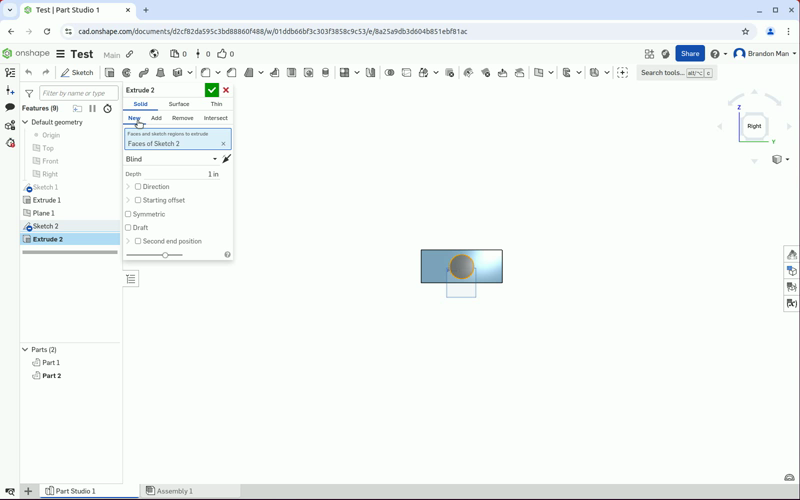
click(137, 120)
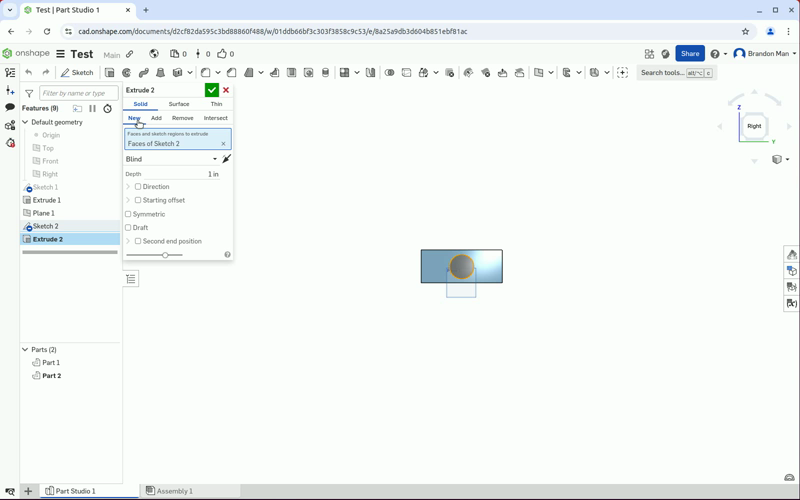
key(tab, 4)
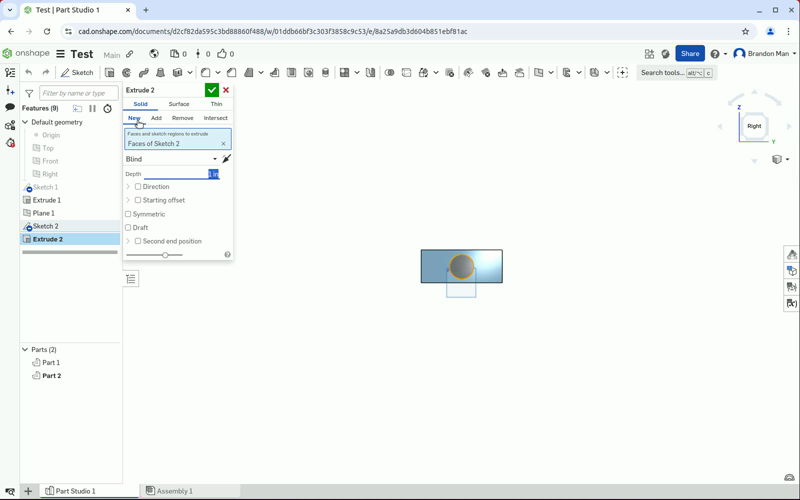
text(-30.811)
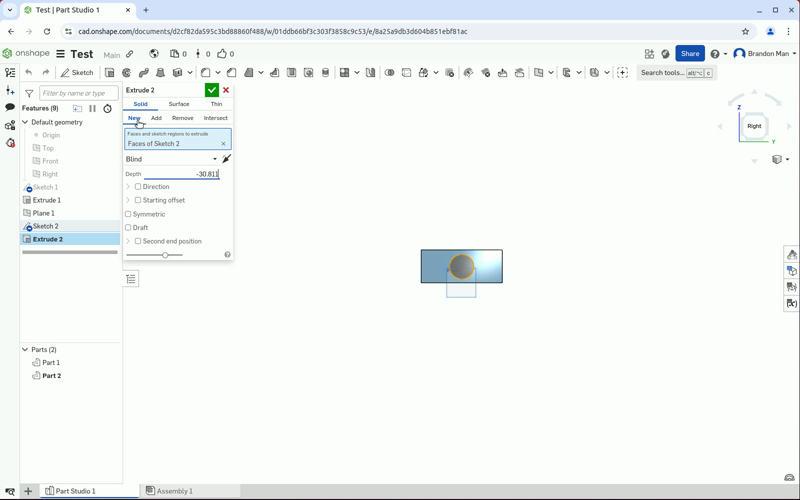
key(tab, 3)
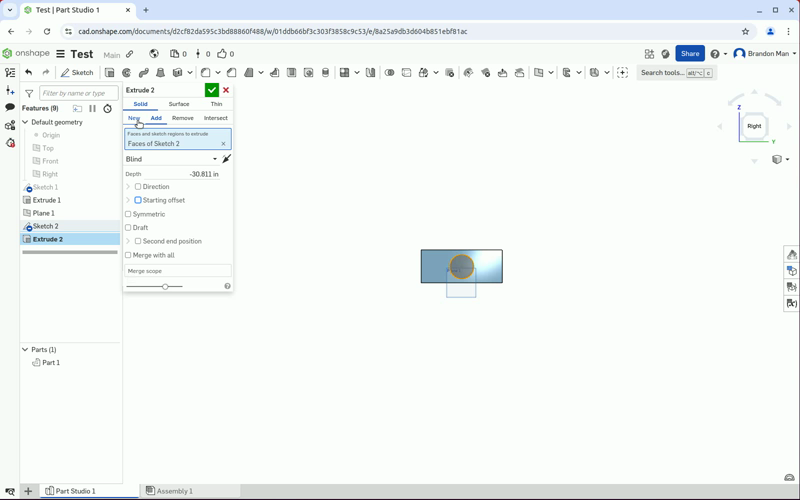
key(tab, 2)
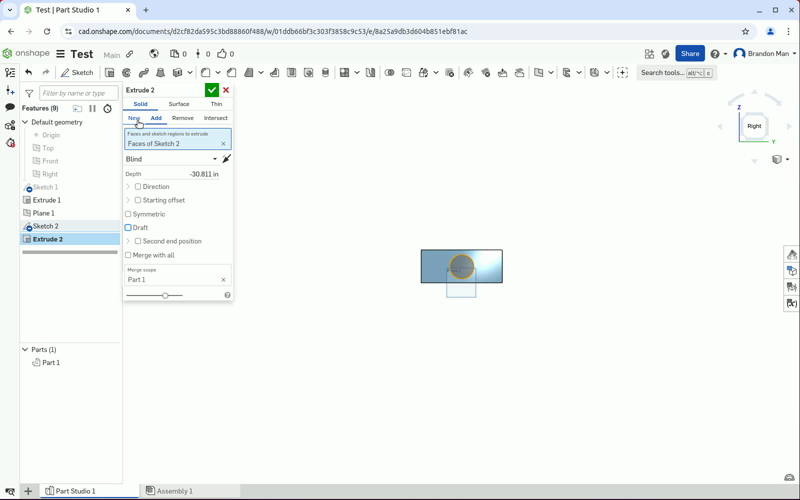
key(space)
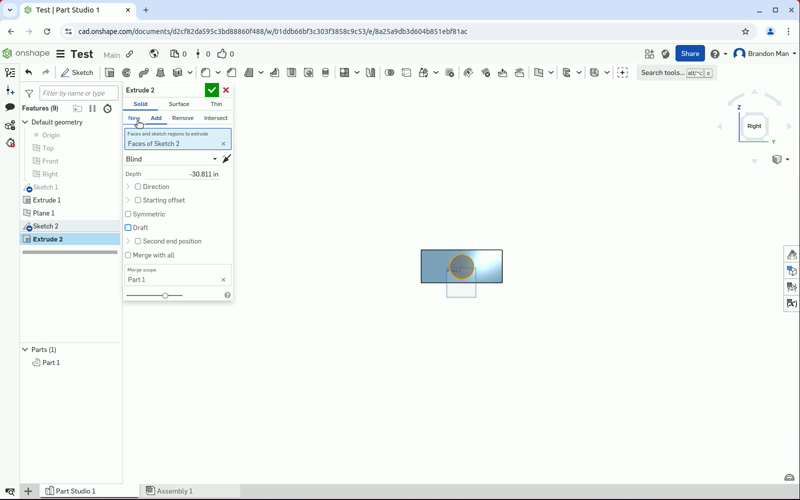
key(tab, 3)
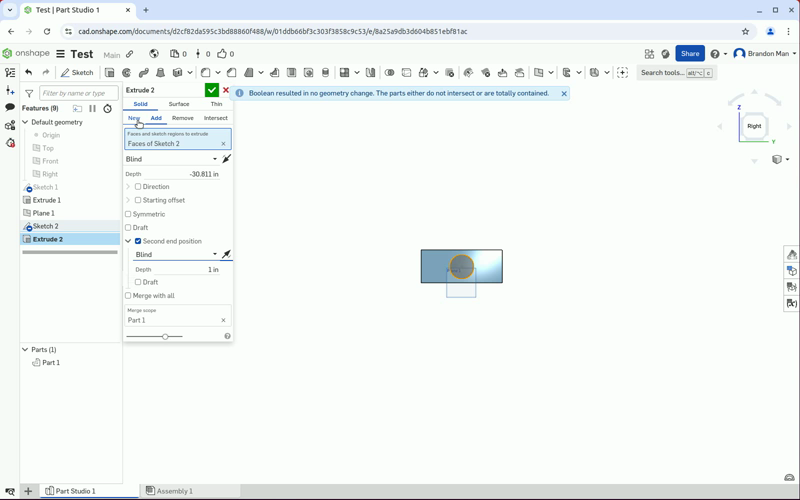
text(5.536)
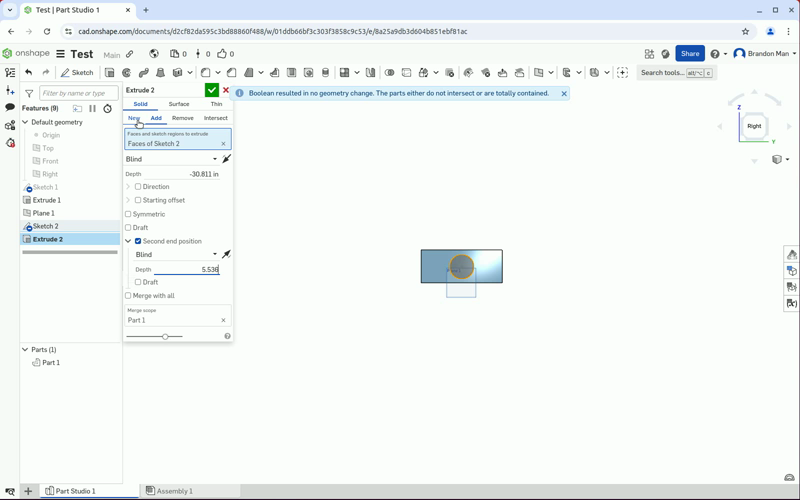
key(enter)
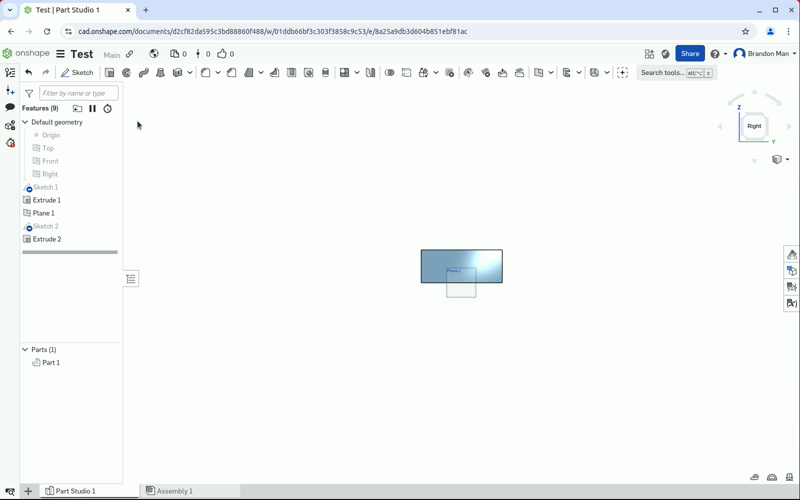
key(shift+h)
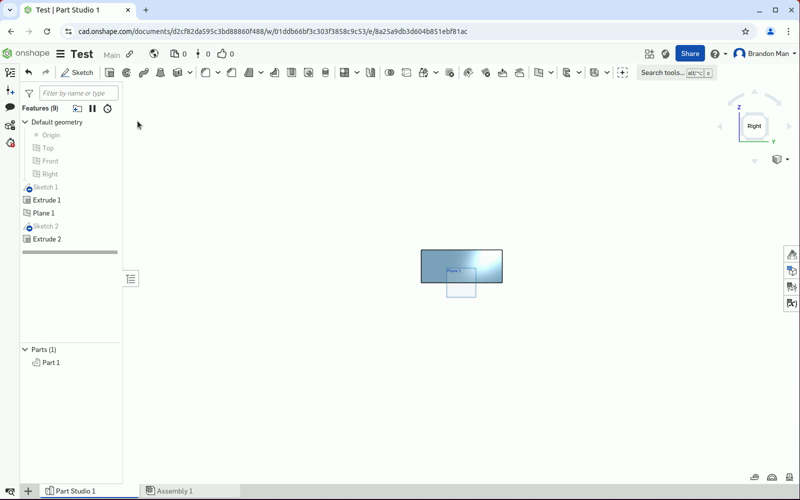
key(shift+h)
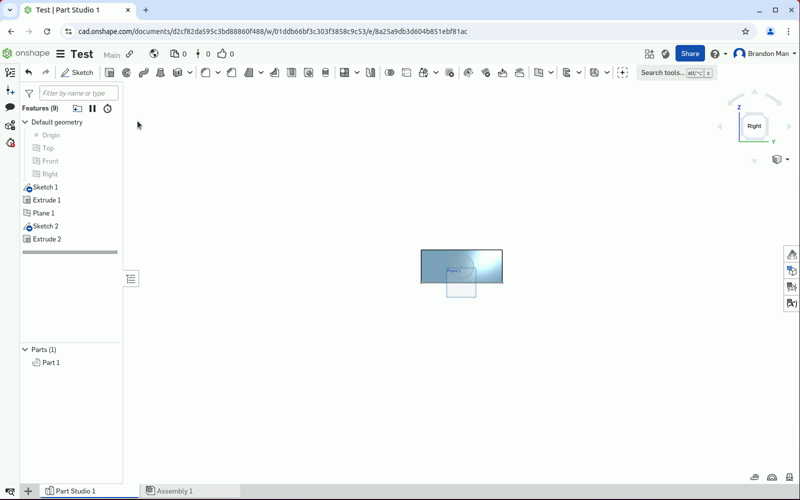
key(shift+7)
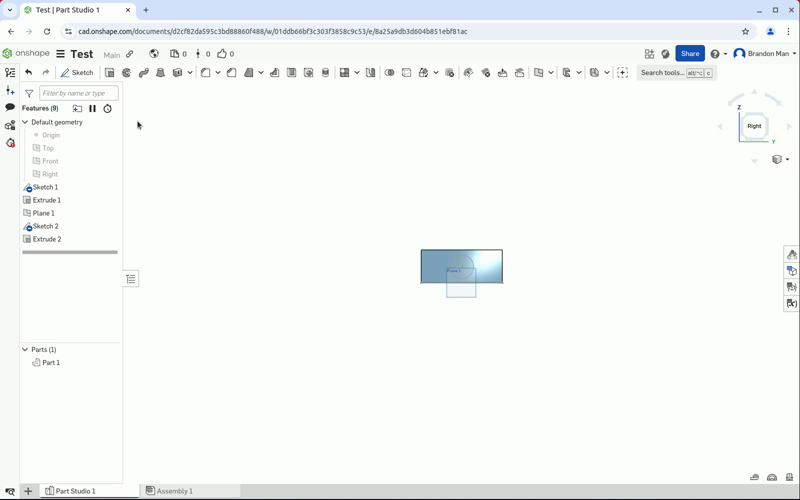
key(right, 2)
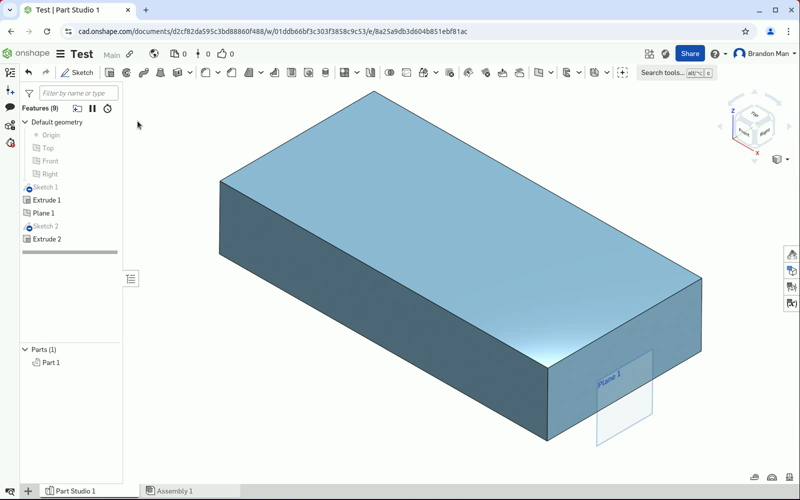
key(down, 2)
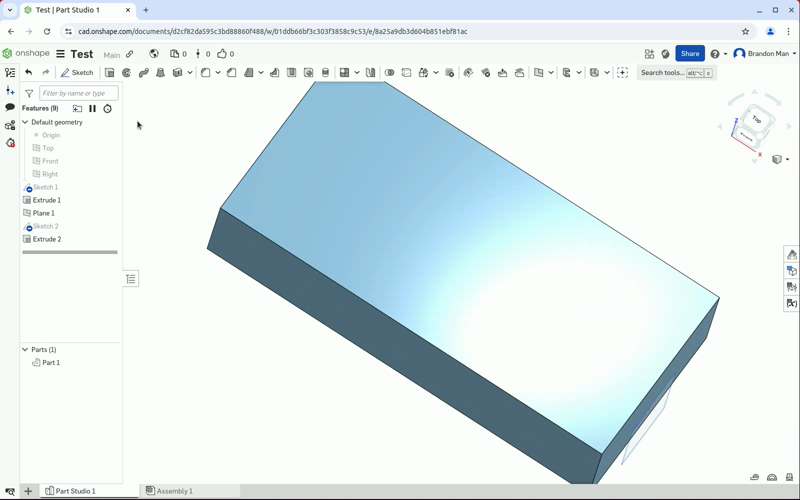
key(up, 2)
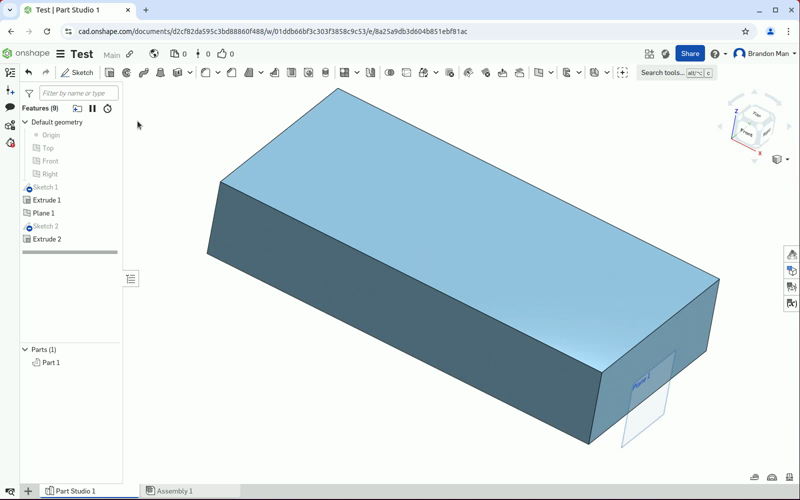
key(left, 2)
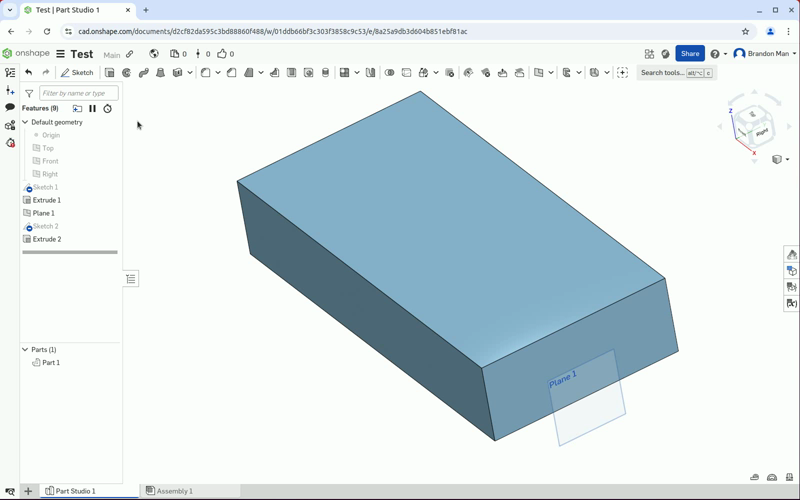
mouse_move(73, 189)
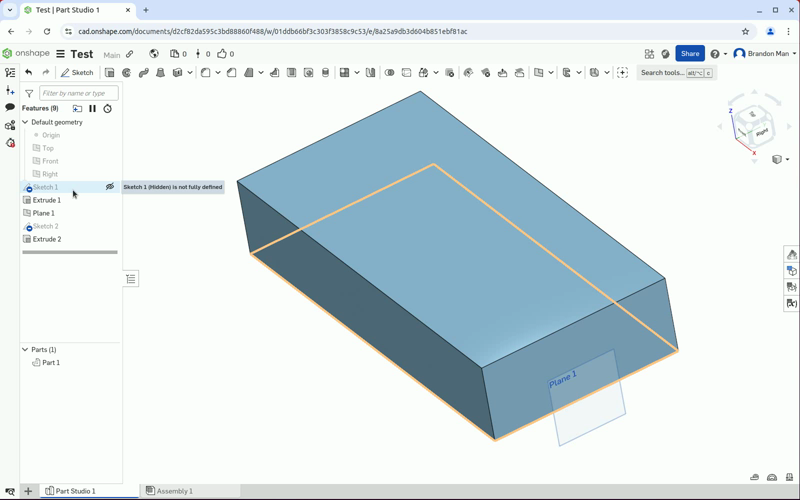
click(73, 189)